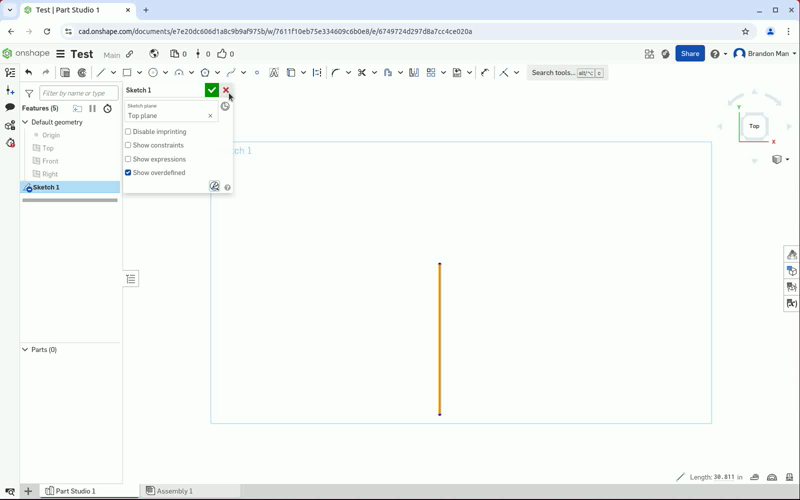
key(shift+h)
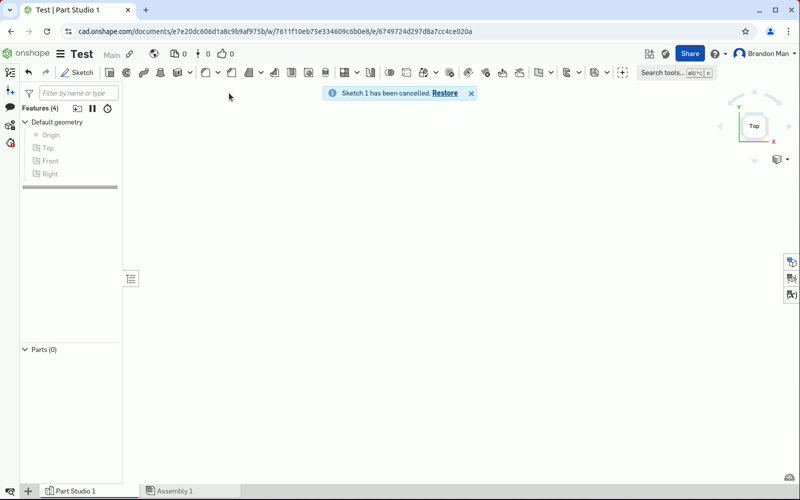
mouse_move(73, 352)
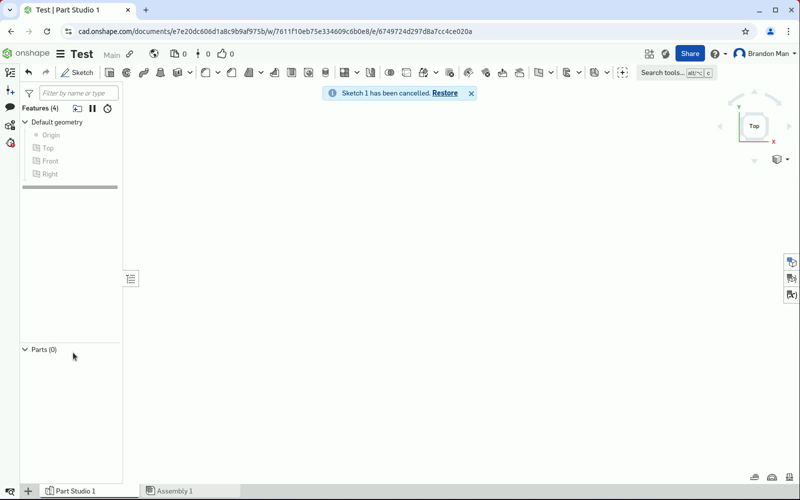
key(y)
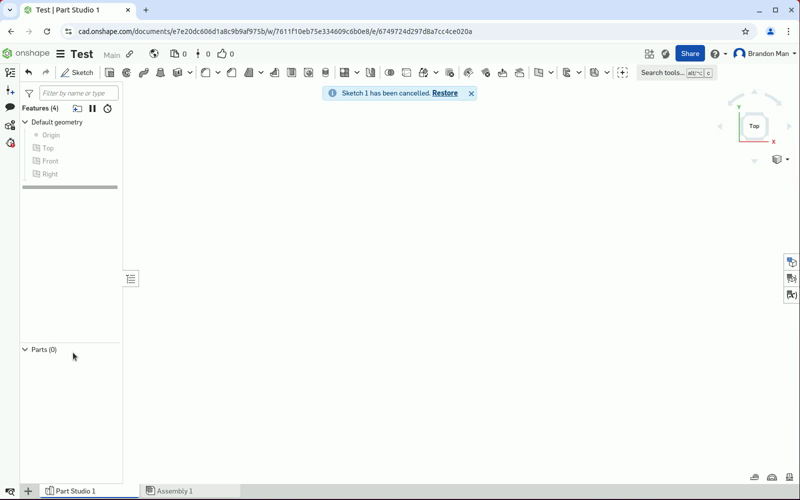
key(shift+p)
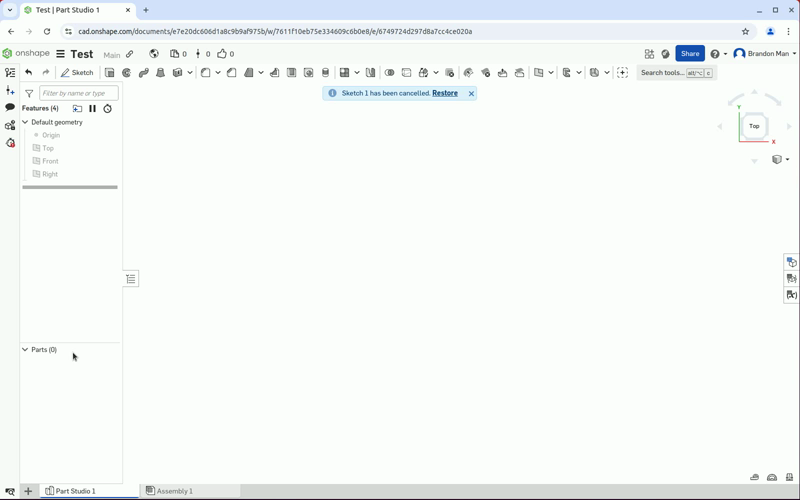
key(space)
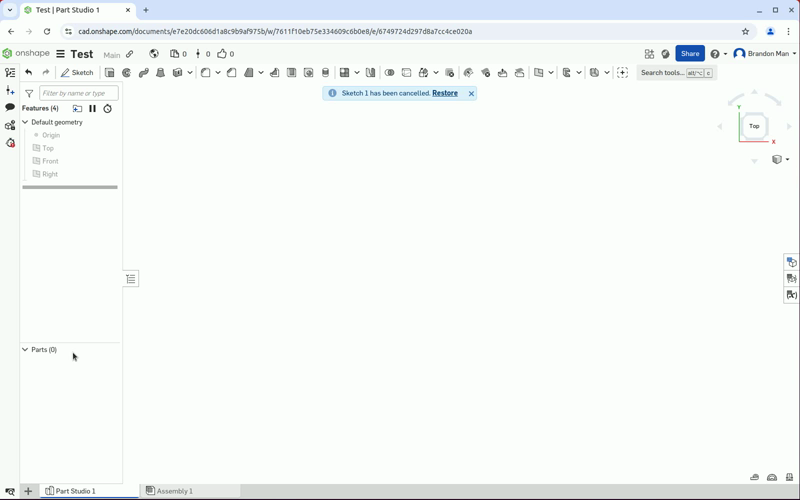
key_down(shift)
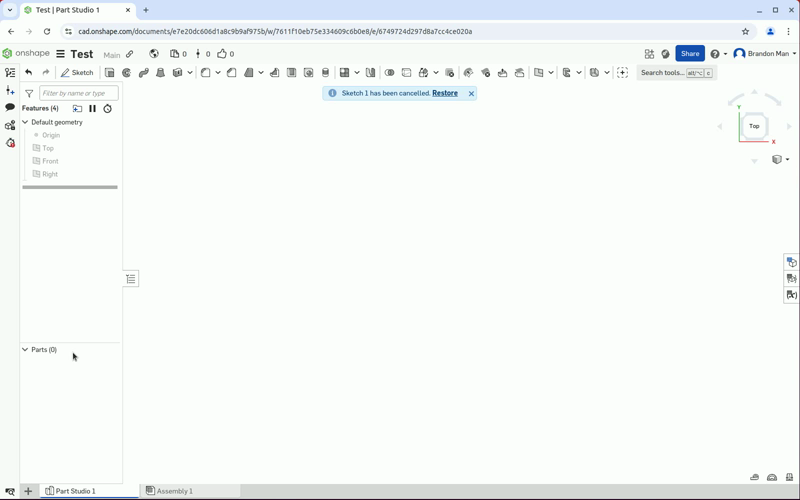
key(up)
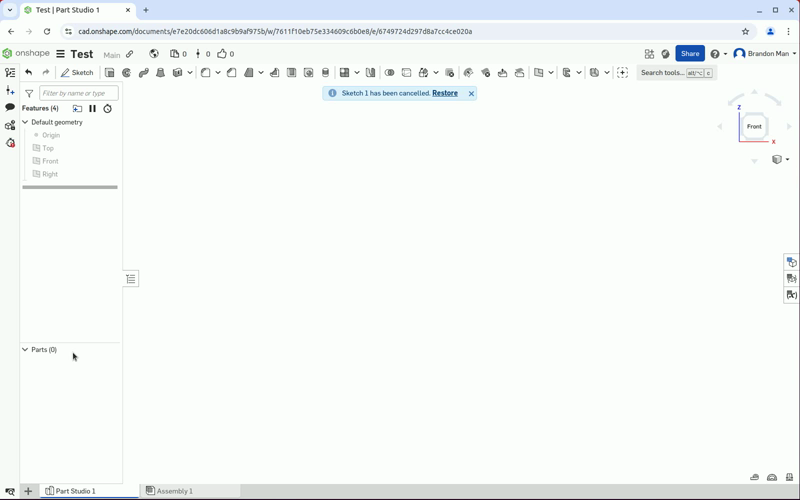
key_up(shift)
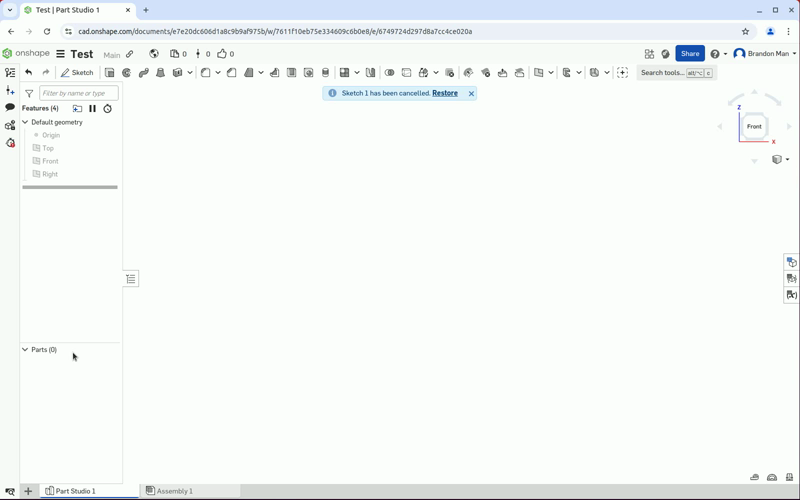
key(space)
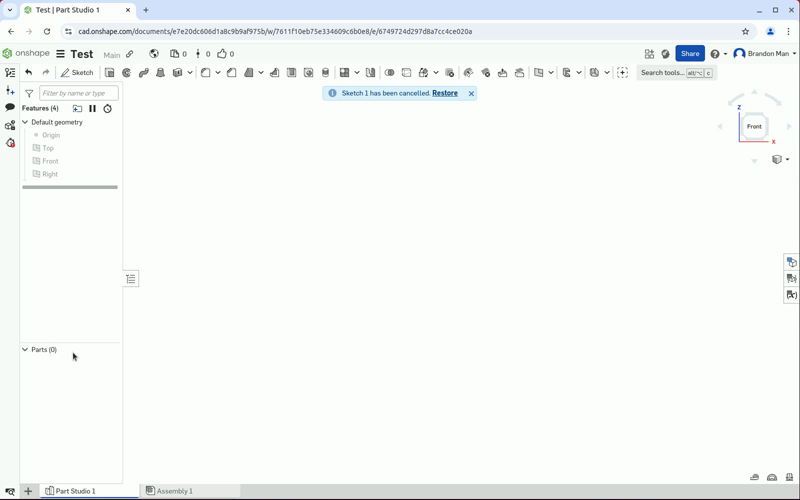
key_down(shift)
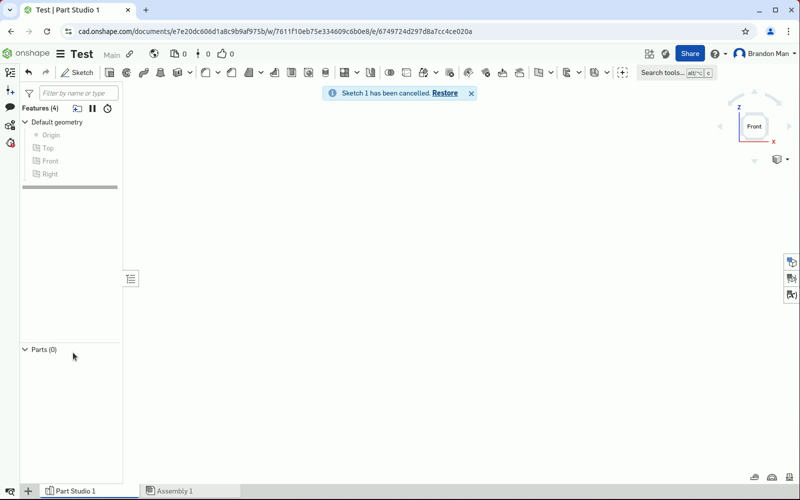
key(left)
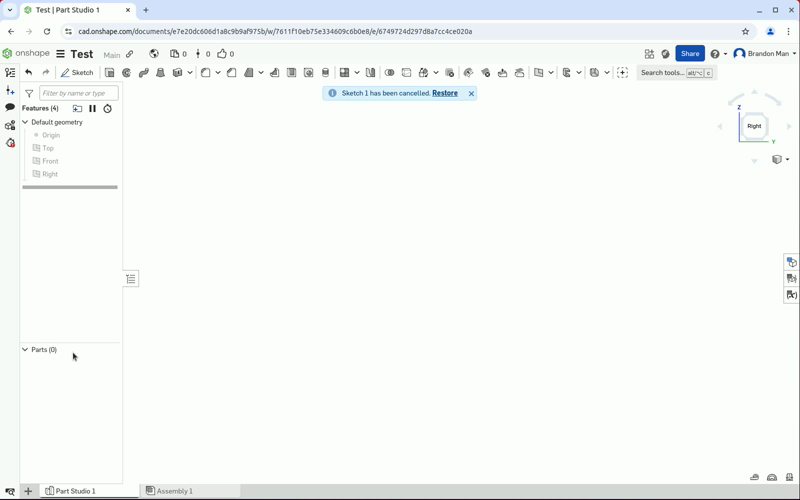
key_up(shift)
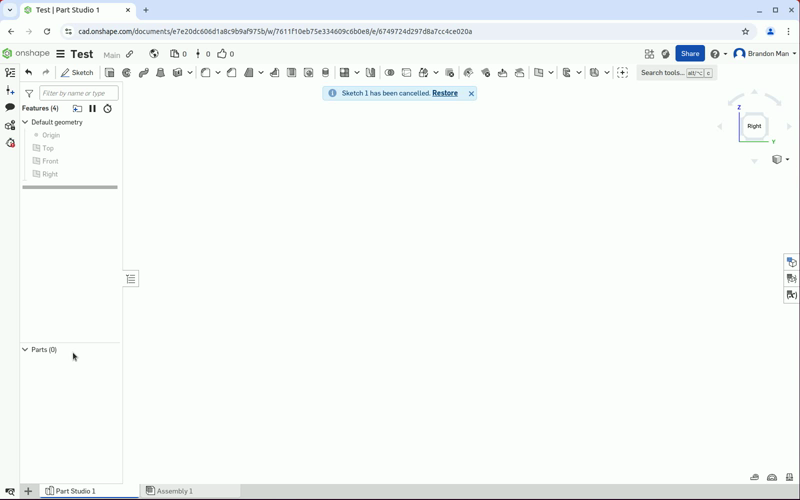
mouse_move(73, 352)
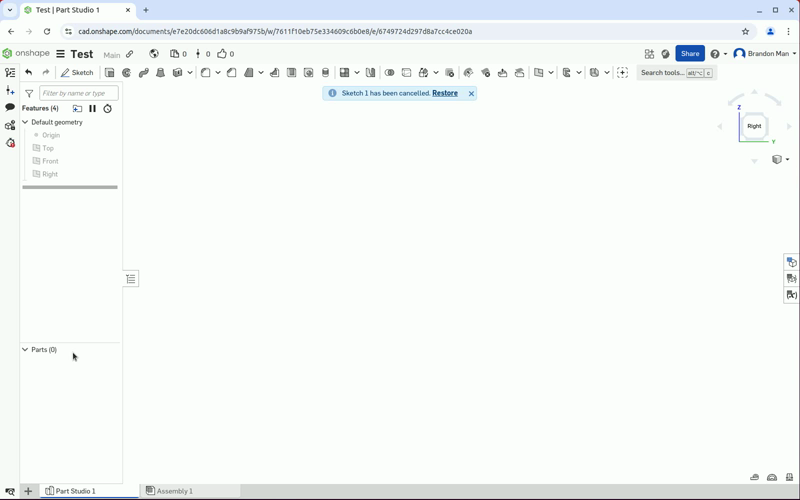
key(shift+y)
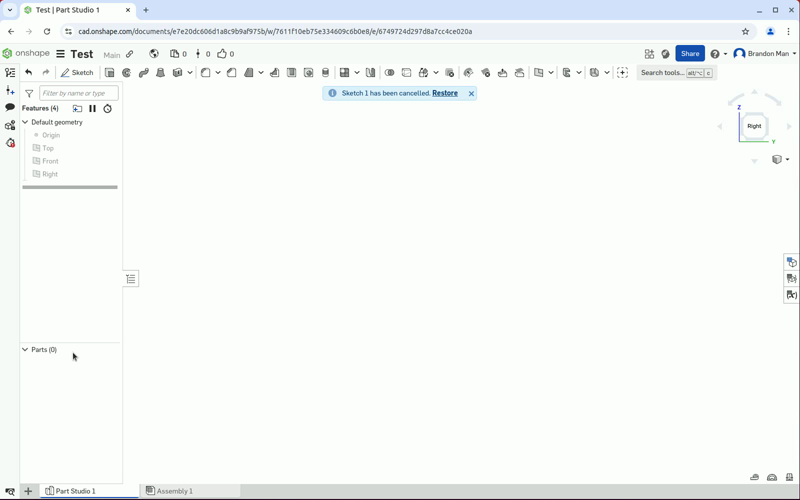
key(shift+s)
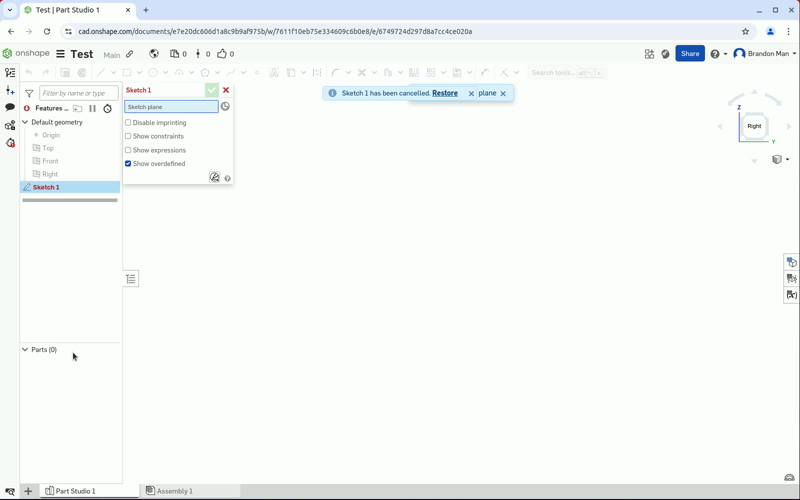
mouse_move(73, 176)
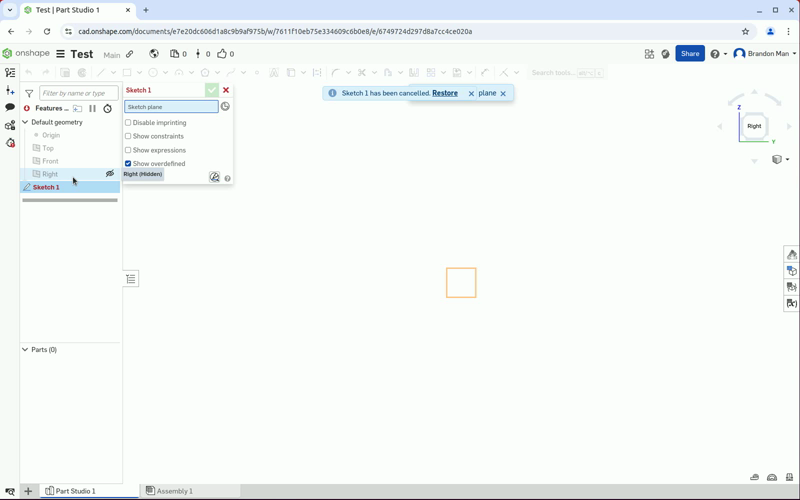
click(73, 176)
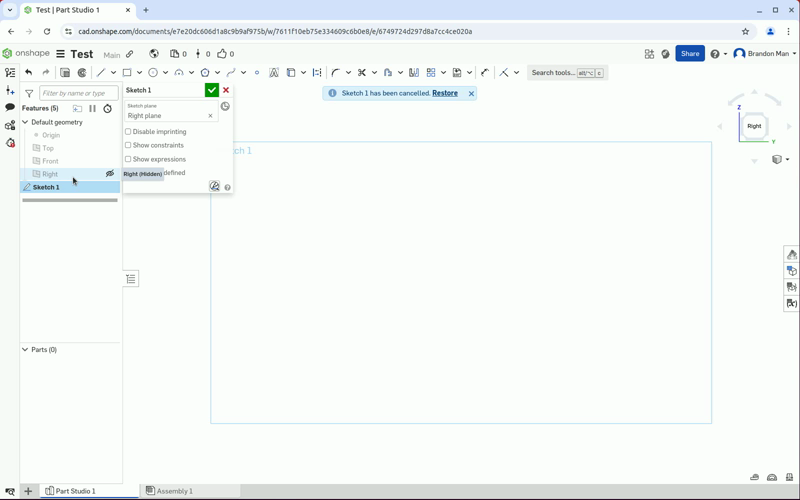
mouse_move(73, 352)
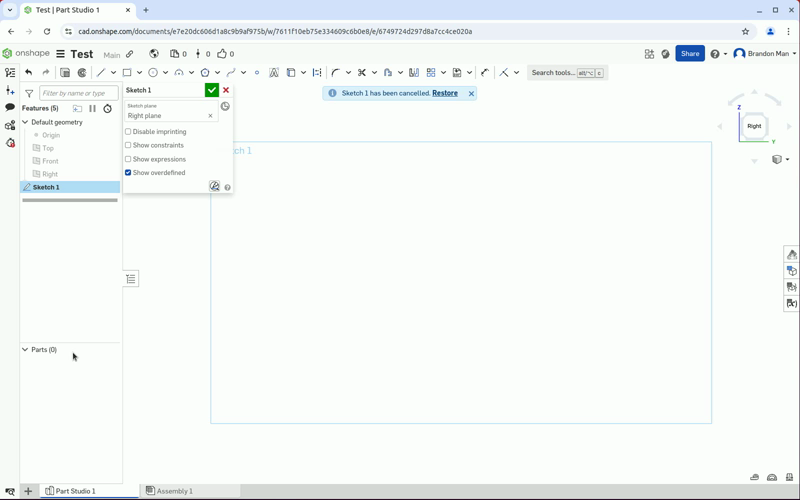
key(y)
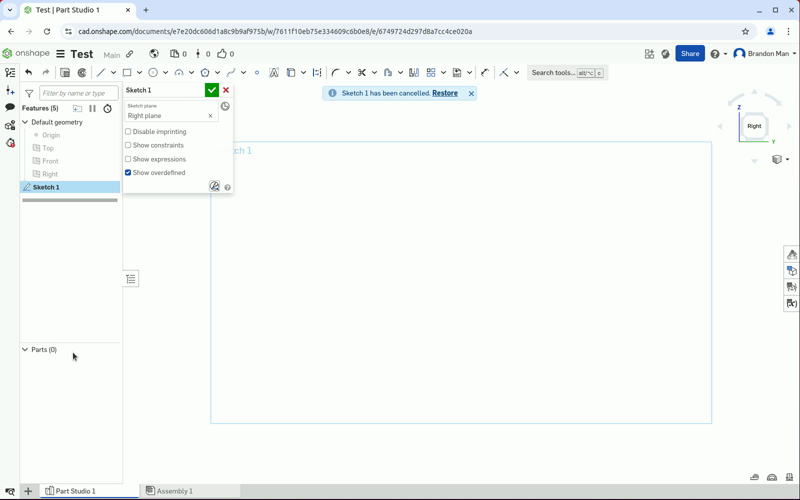
key(l)
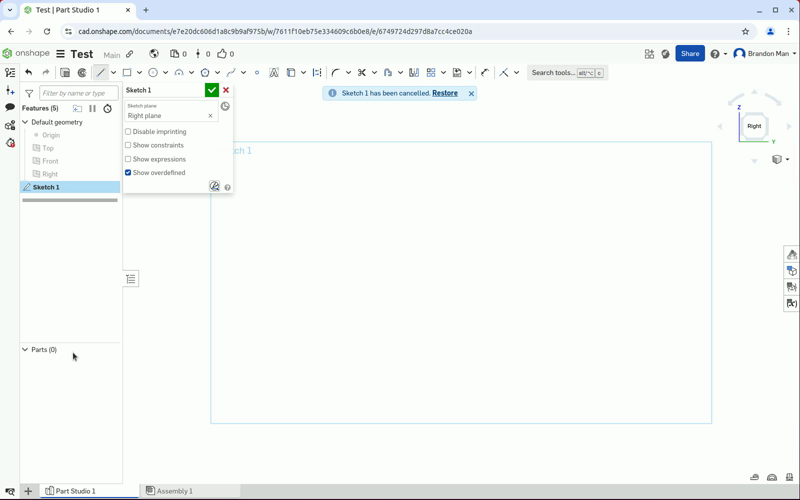
key_down(shift)
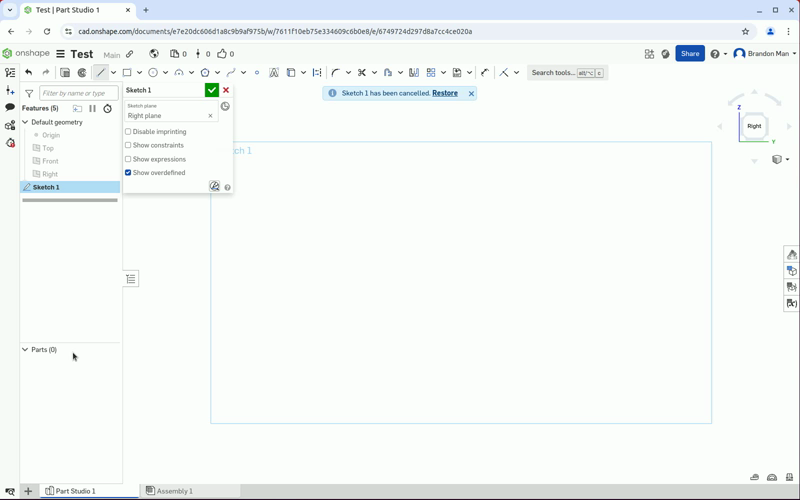
mouse_move(383, 216)
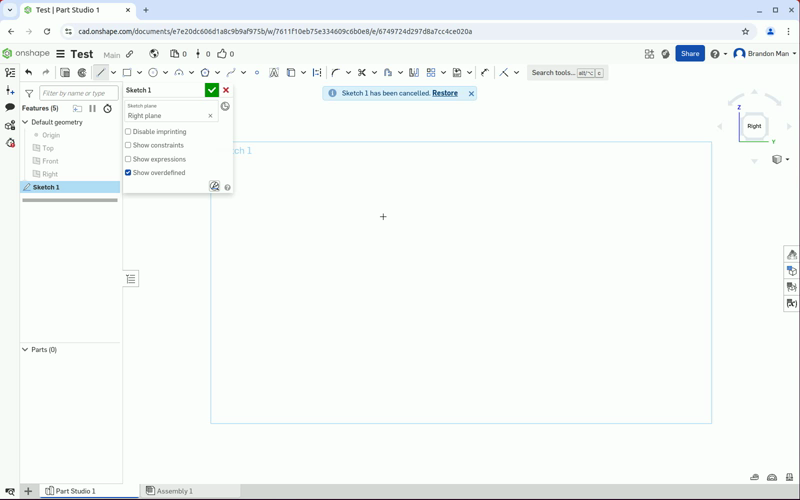
click(383, 216)
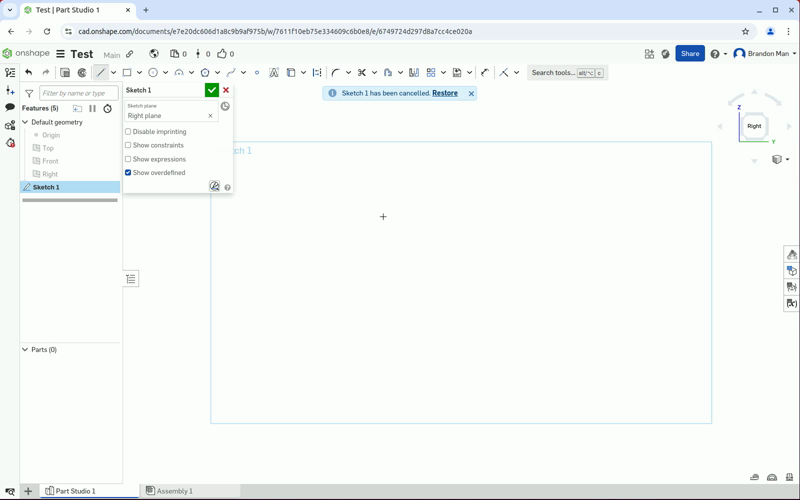
key_up(shift)
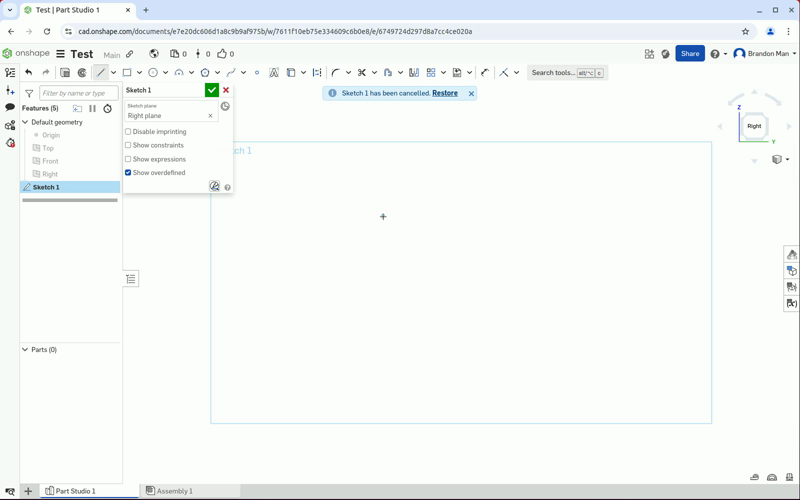
key_down(shift)
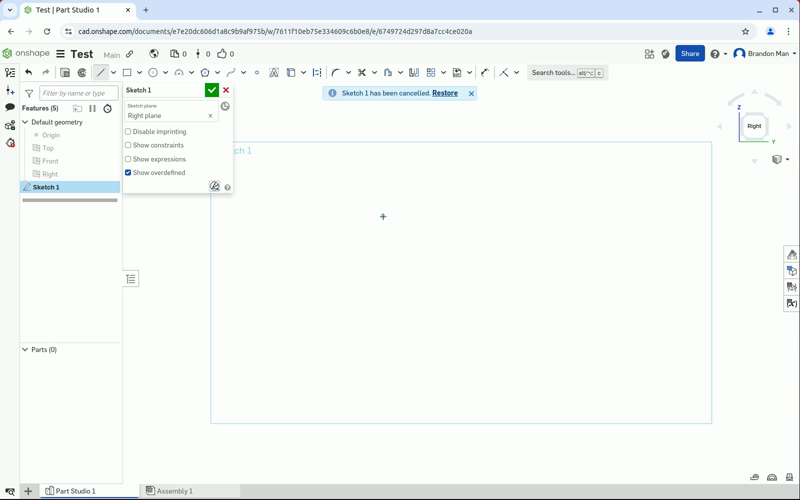
mouse_move(457, 282)
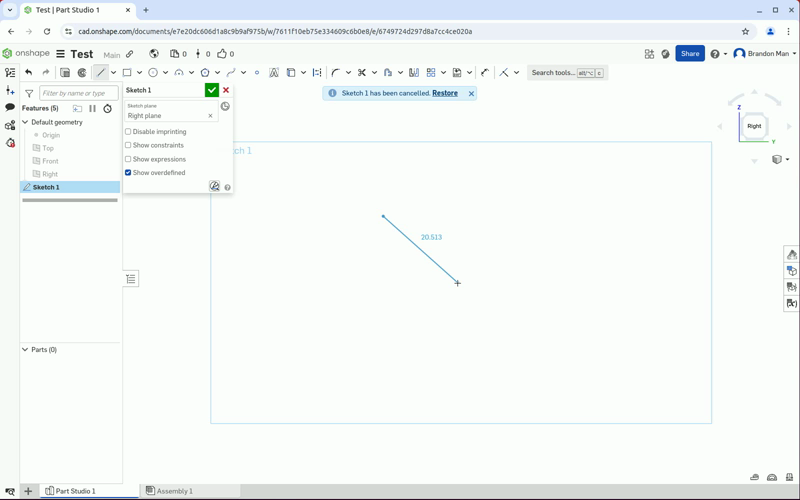
click(457, 282)
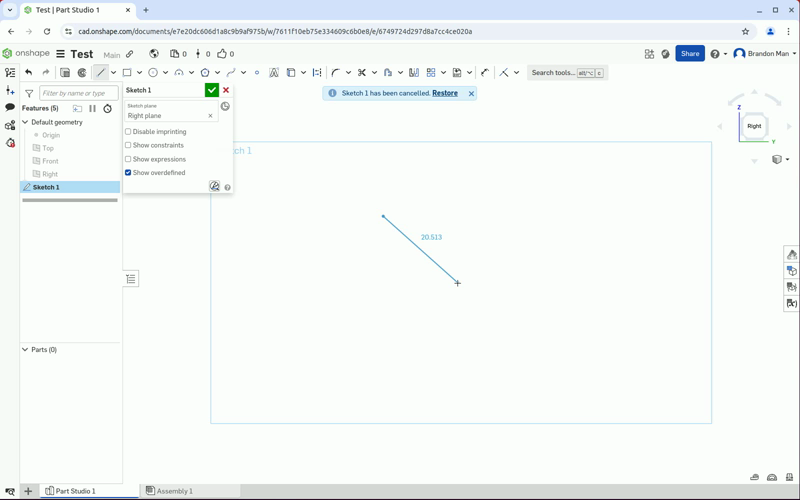
key_up(shift)
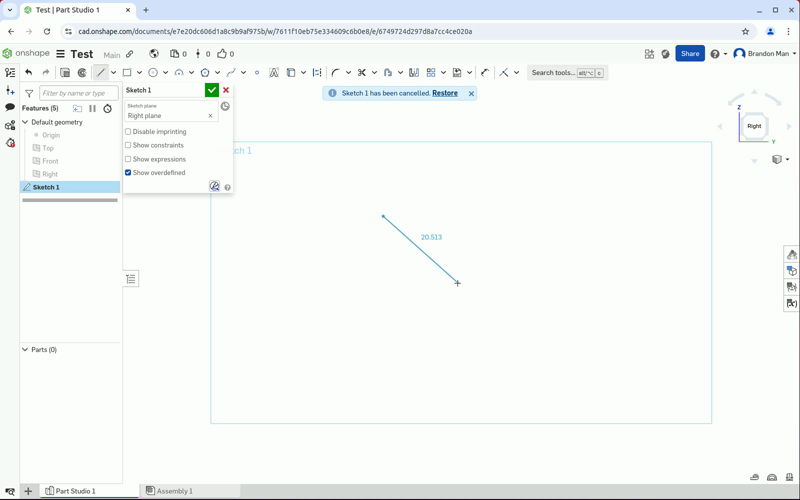
key_down(shift)
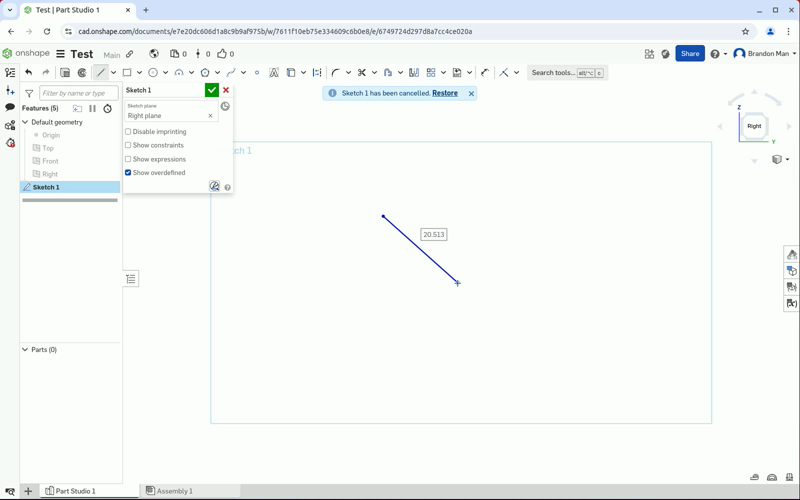
mouse_move(487, 282)
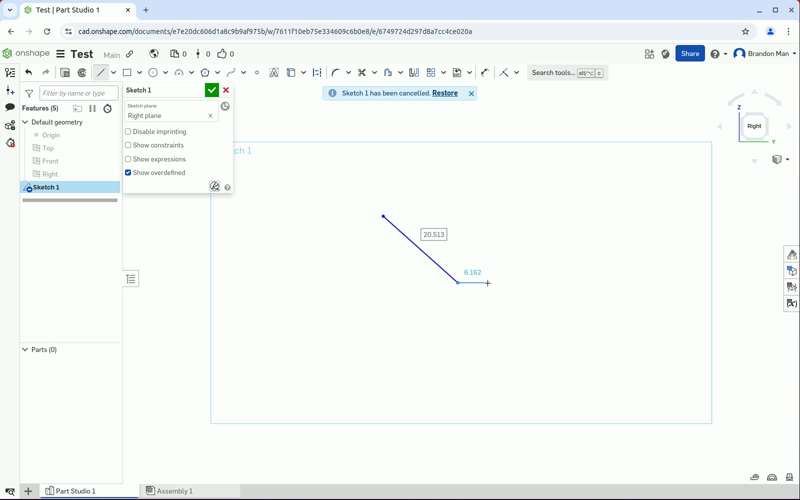
mouse_move(461, 282)
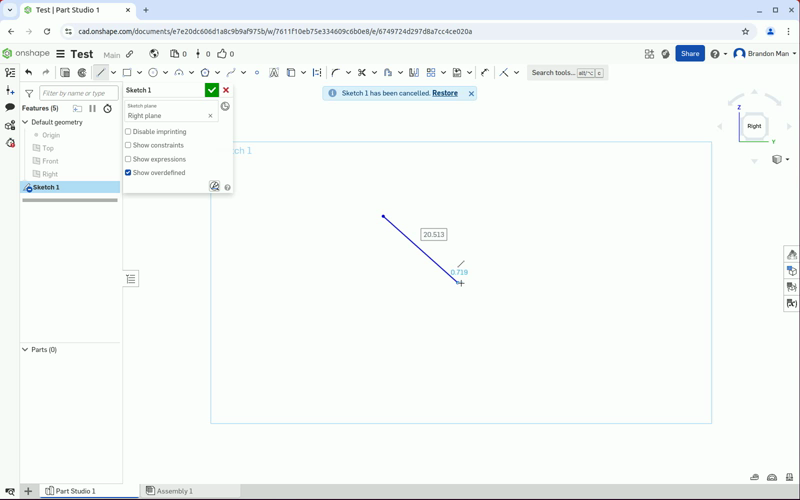
scroll(6)
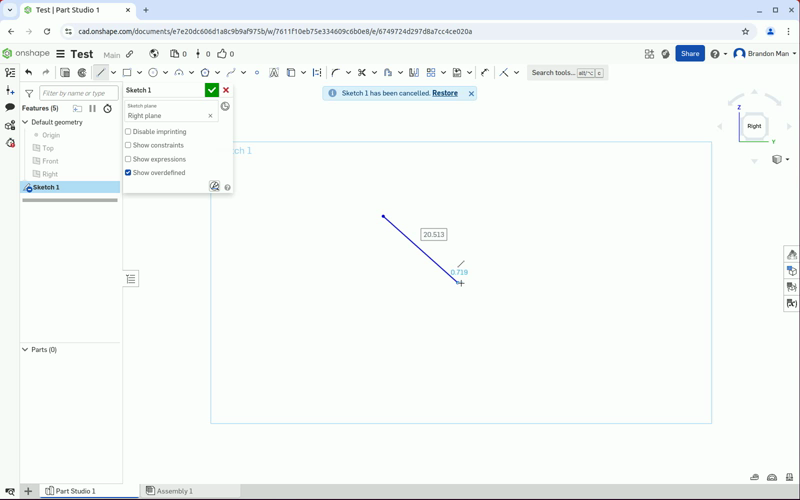
scroll(6)
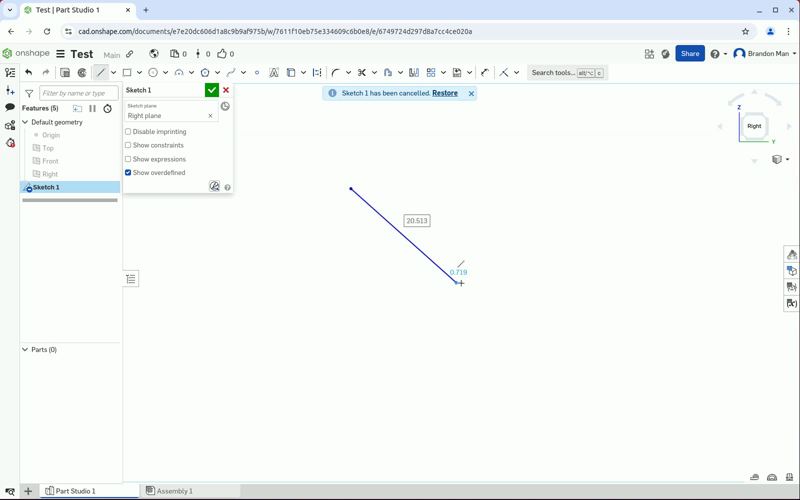
scroll(6)
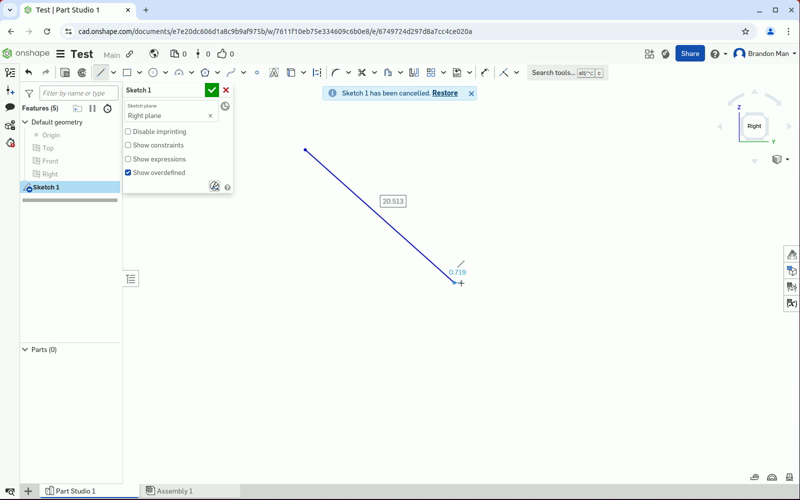
scroll(6)
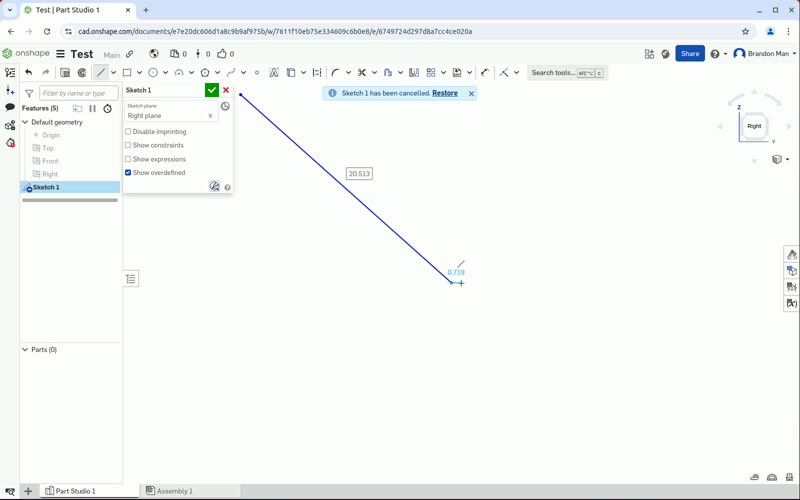
scroll(6)
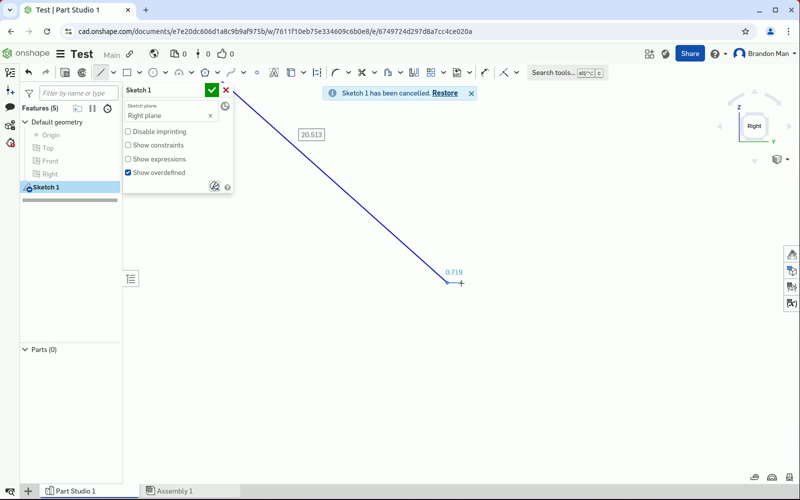
scroll(6)
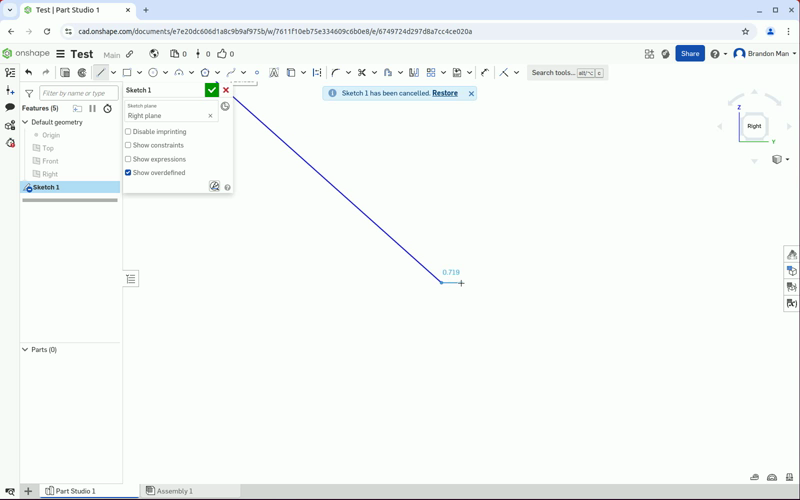
scroll(6)
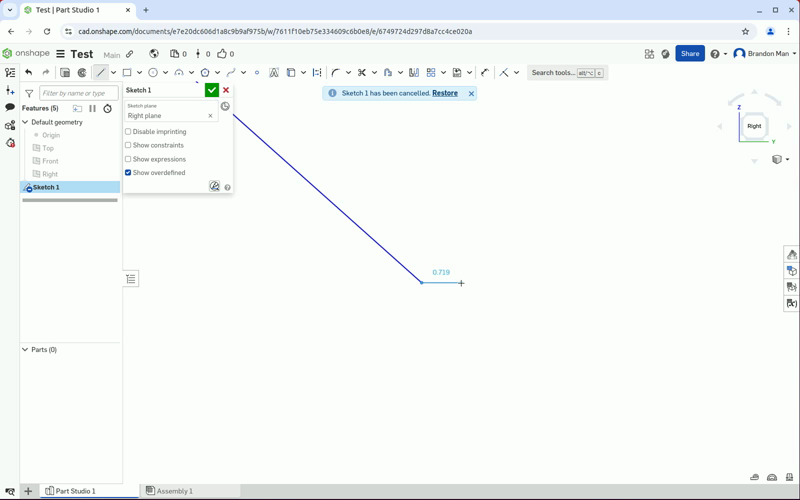
click(461, 282)
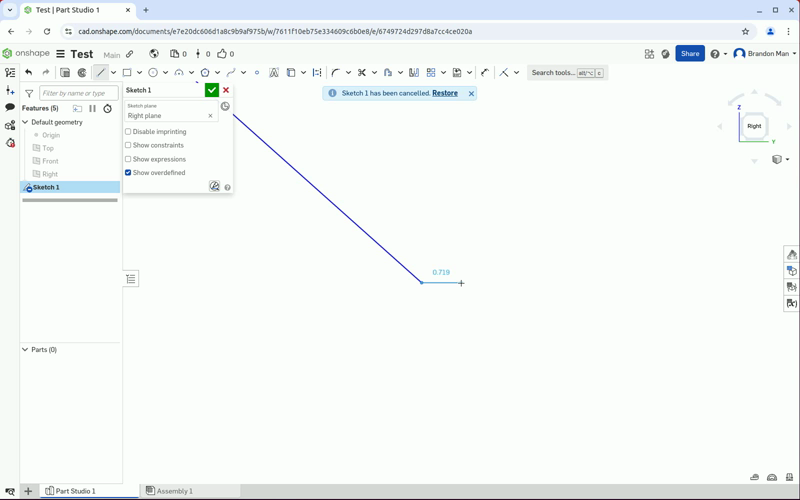
scroll(-6)
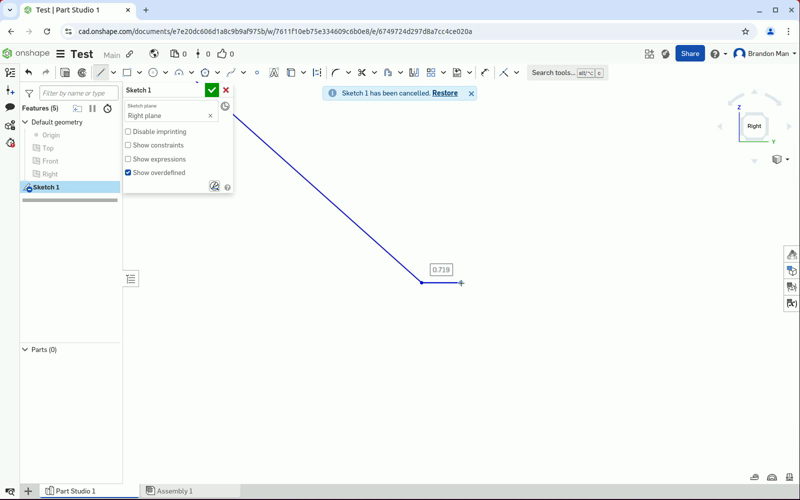
scroll(-6)
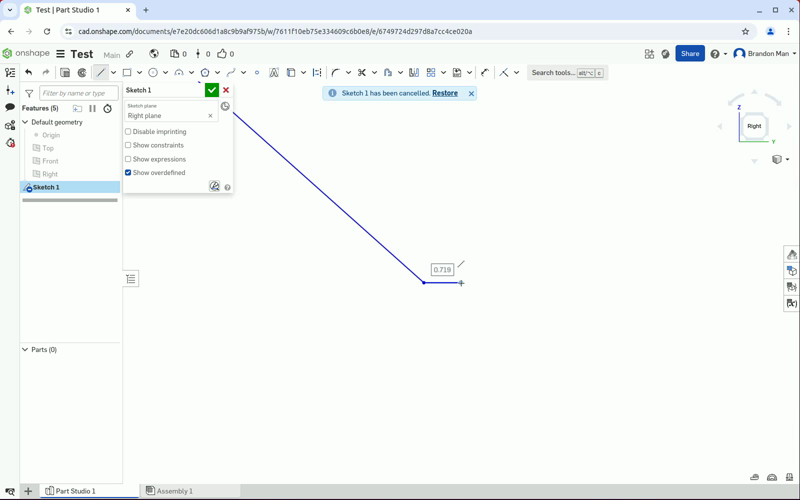
scroll(-6)
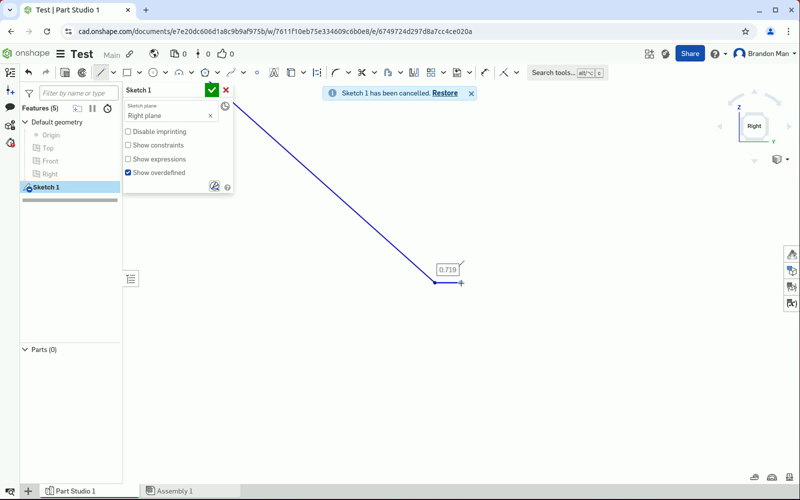
scroll(-6)
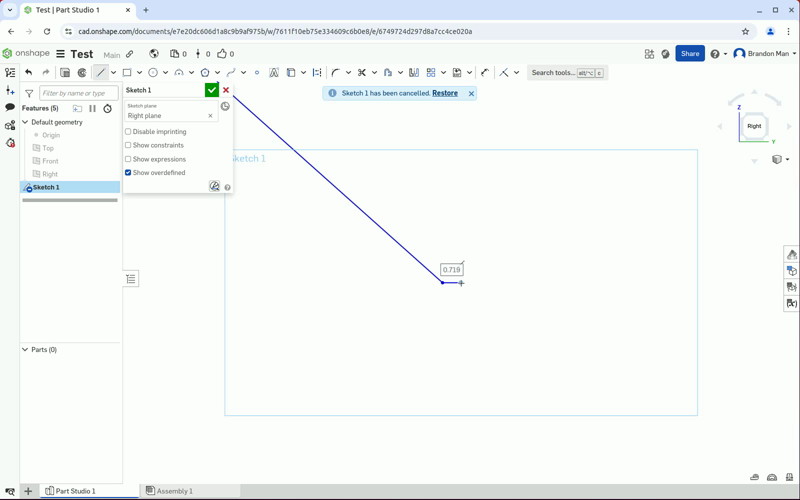
scroll(-6)
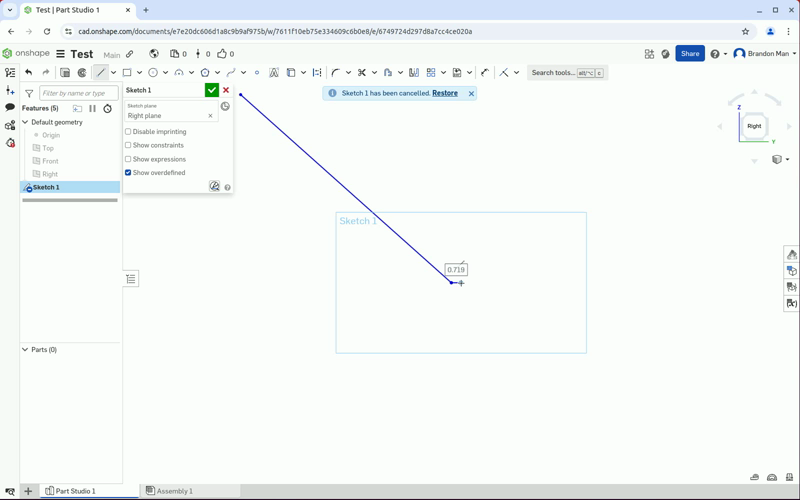
scroll(-6)
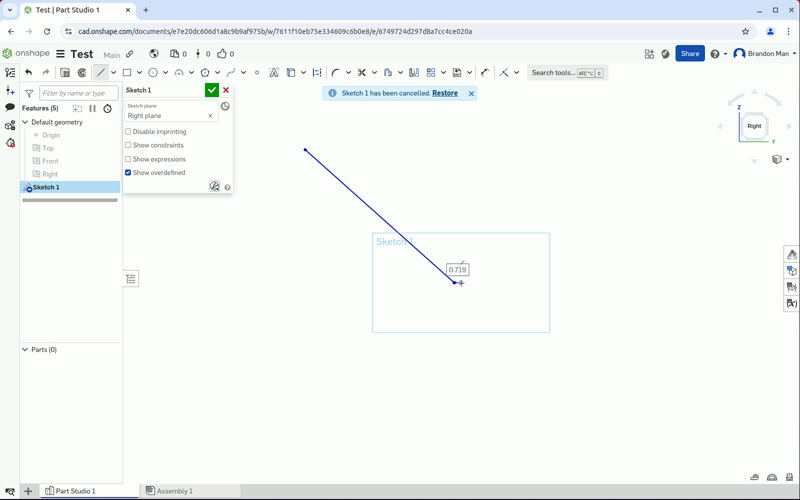
scroll(-6)
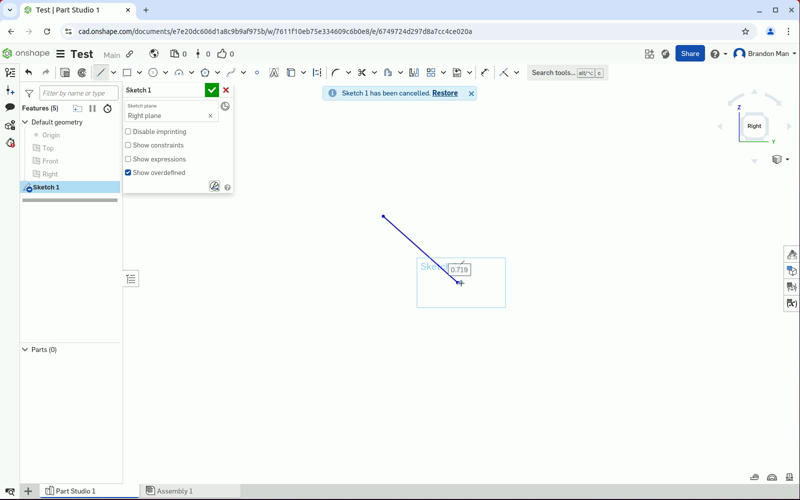
key_up(shift)
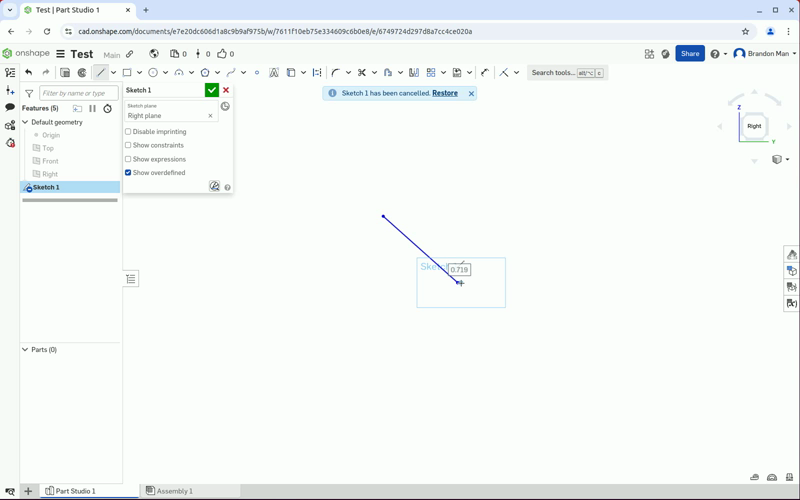
key_down(shift)
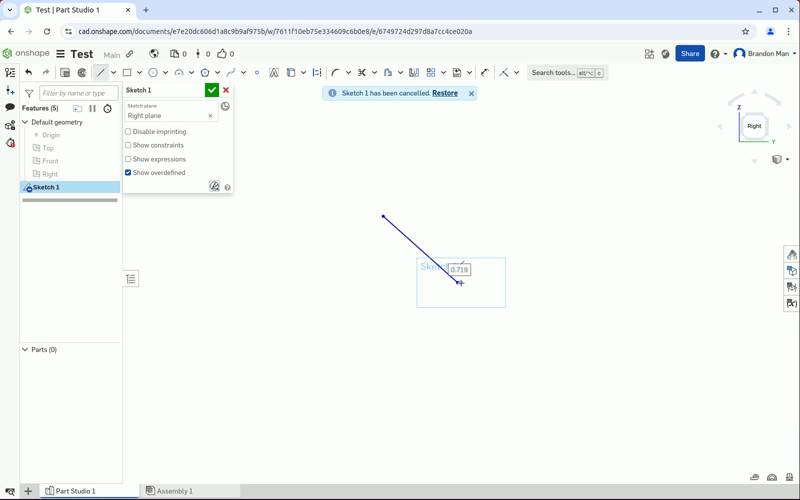
mouse_move(498, 200)
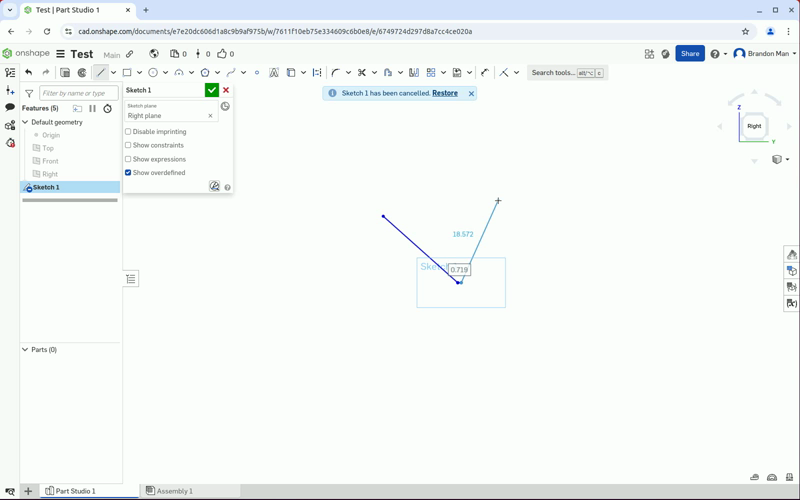
click(498, 200)
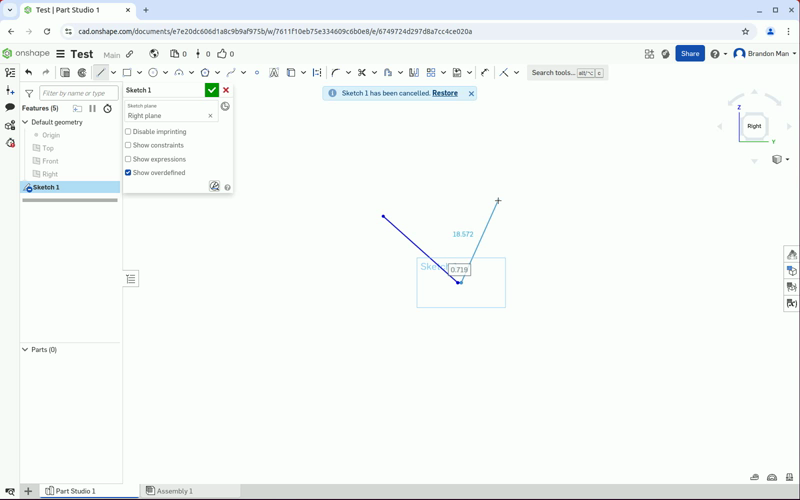
key_up(shift)
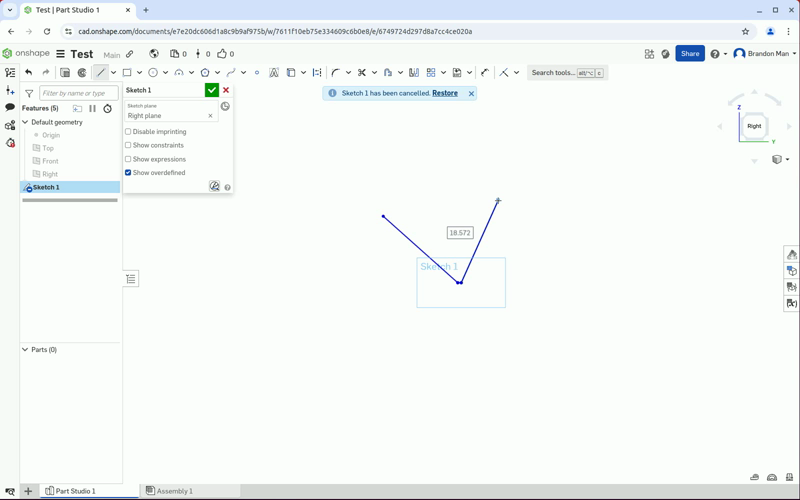
key(esc)
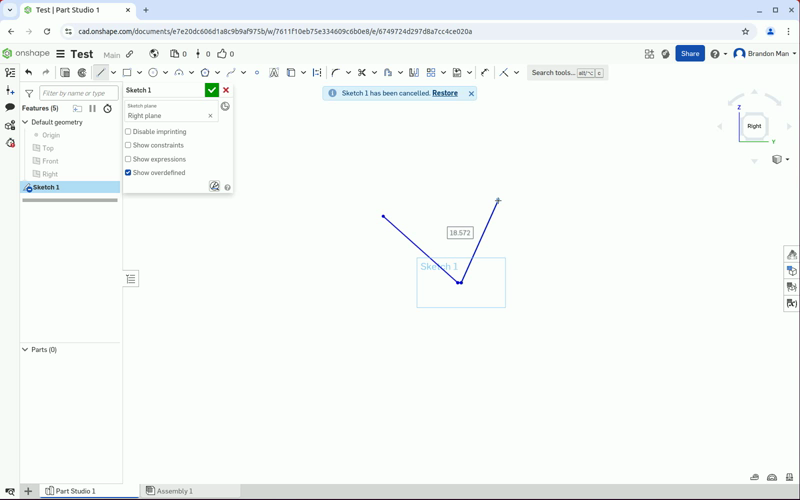
key(a)
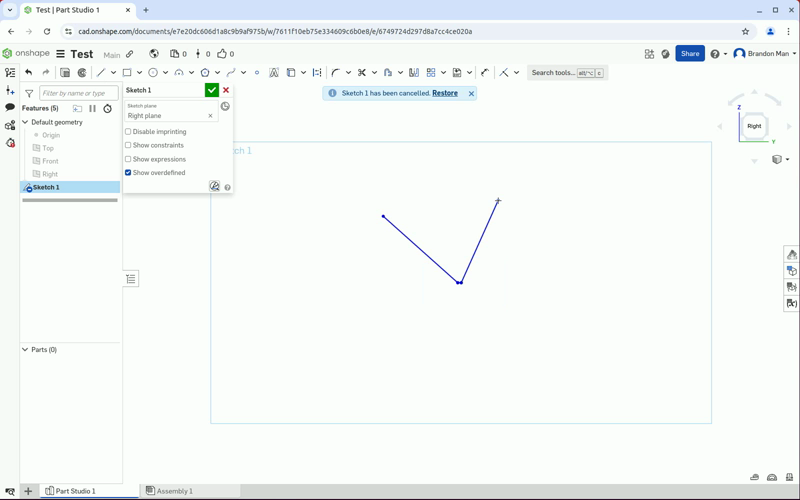
mouse_move(498, 200)
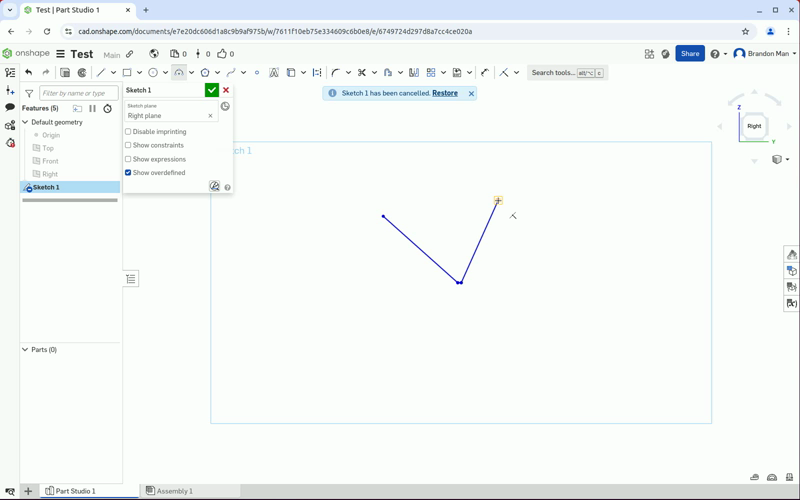
click(498, 200)
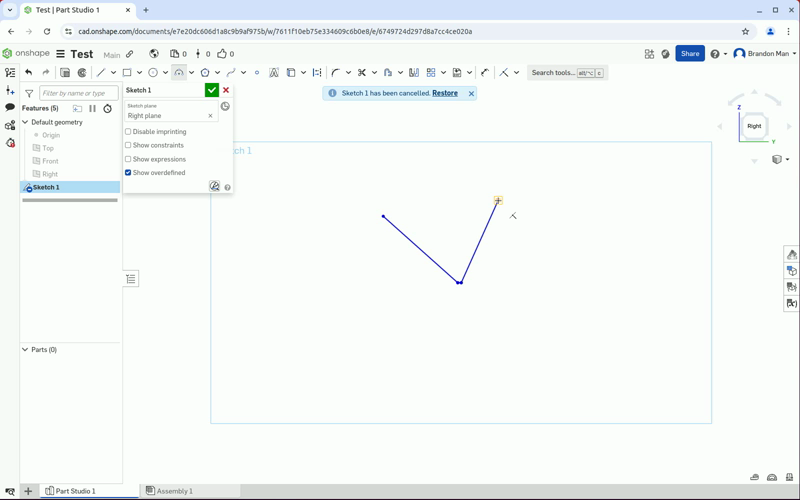
key_down(shift)
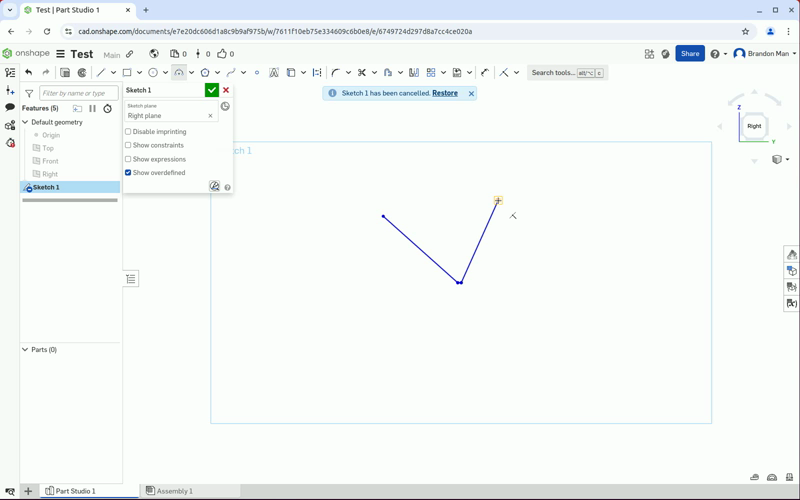
mouse_move(499, 181)
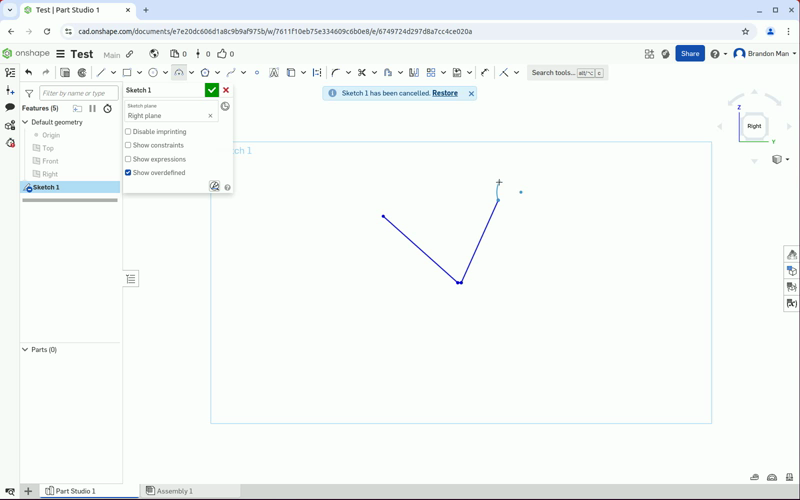
click(499, 181)
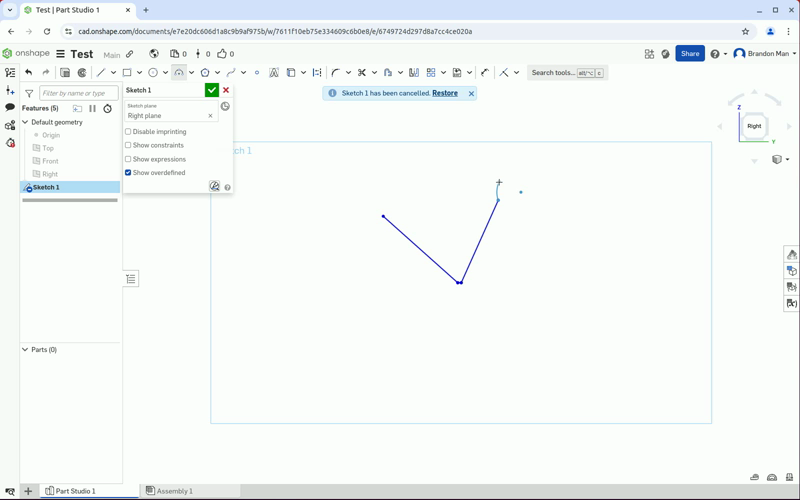
mouse_move(500, 191)
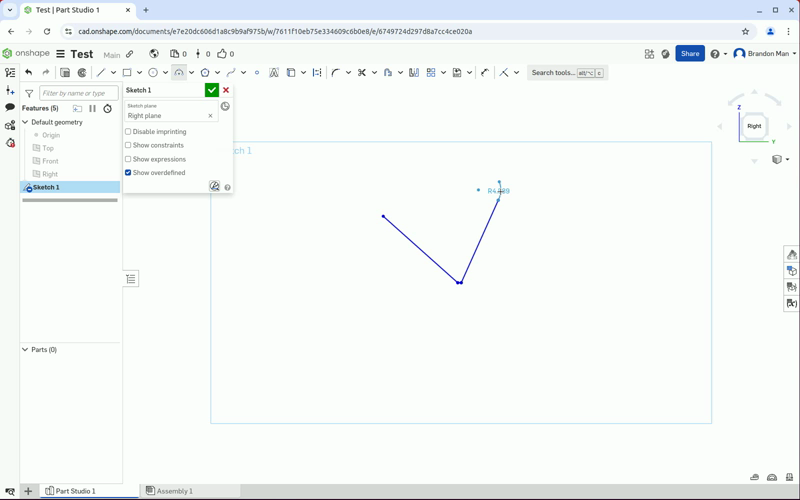
click(500, 191)
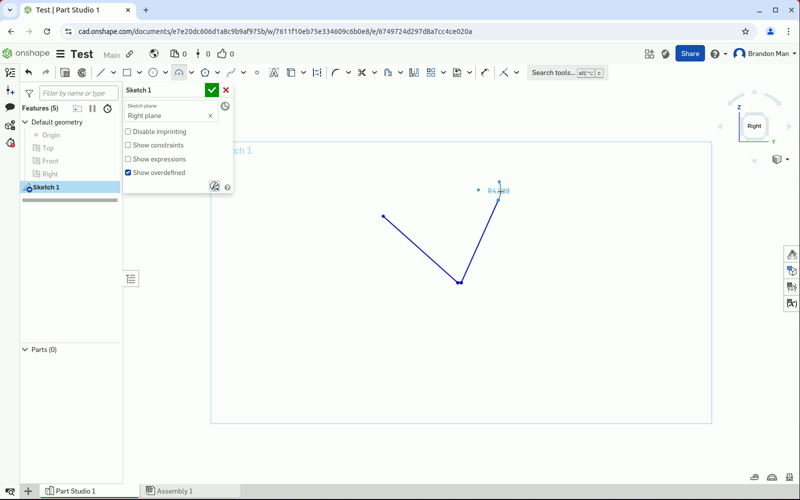
key_up(shift)
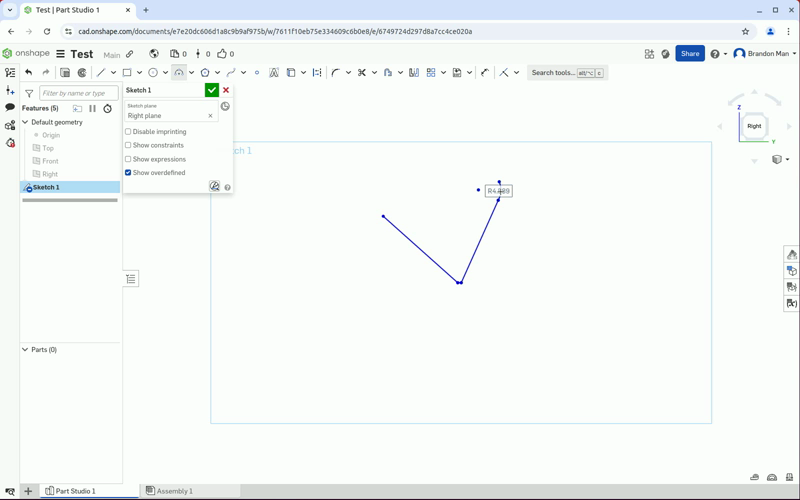
key(esc)
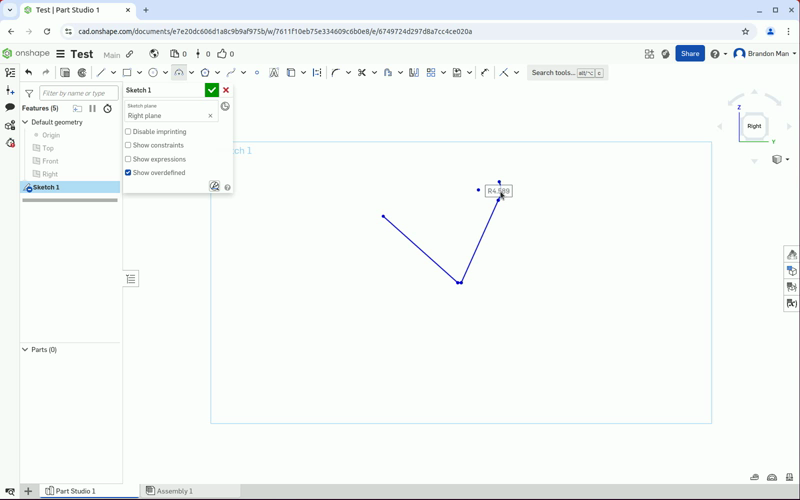
key(l)
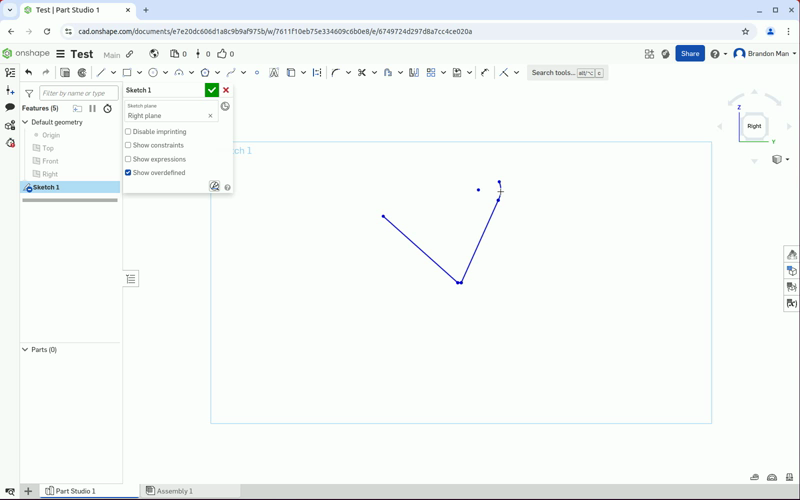
mouse_move(499, 181)
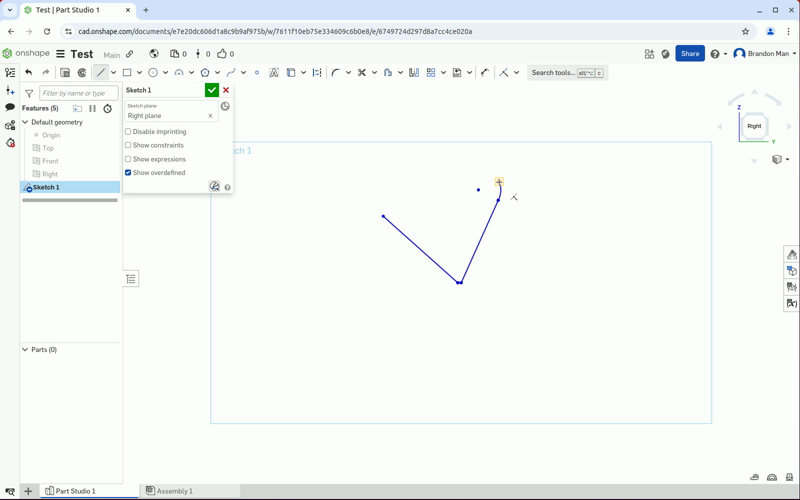
click(499, 181)
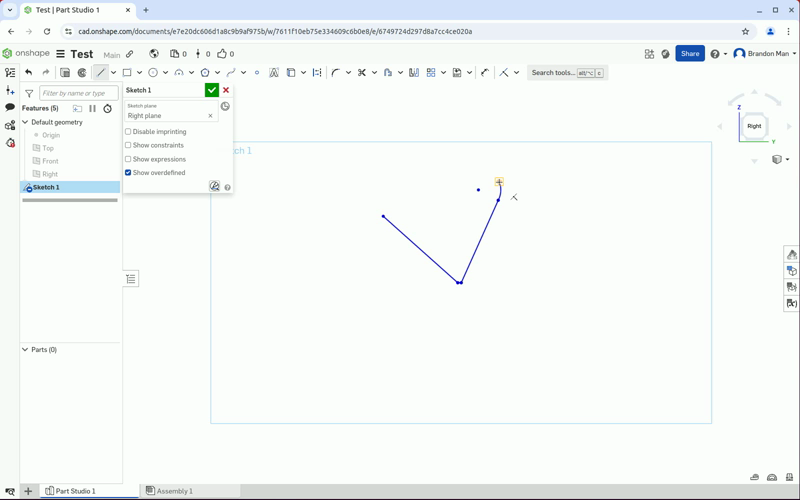
key_down(shift)
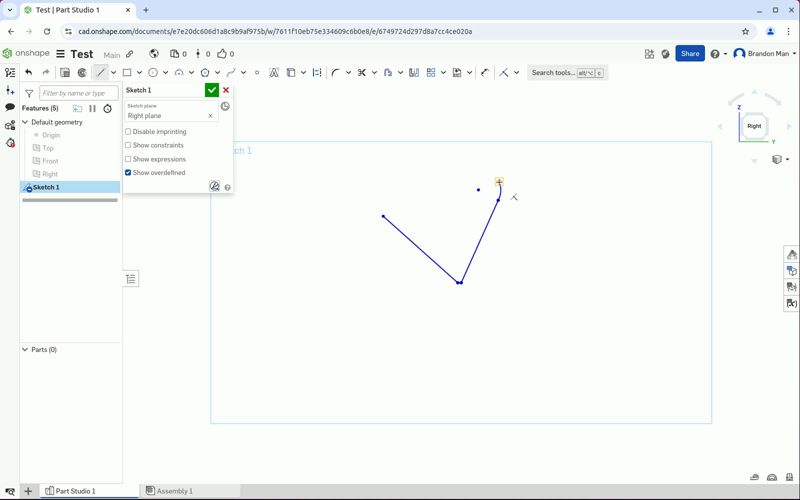
mouse_move(529, 181)
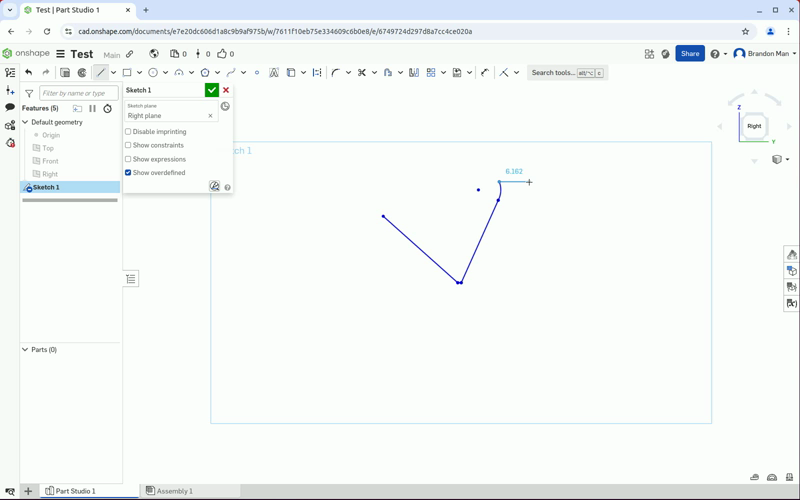
mouse_move(494, 170)
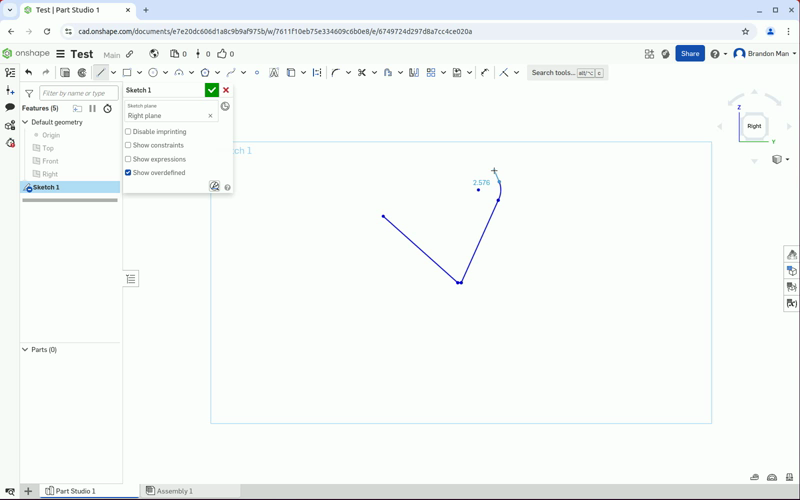
click(494, 170)
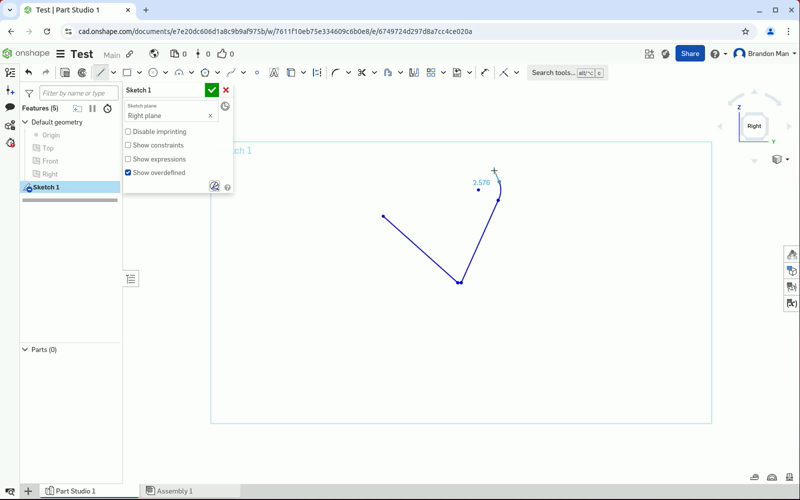
key_up(shift)
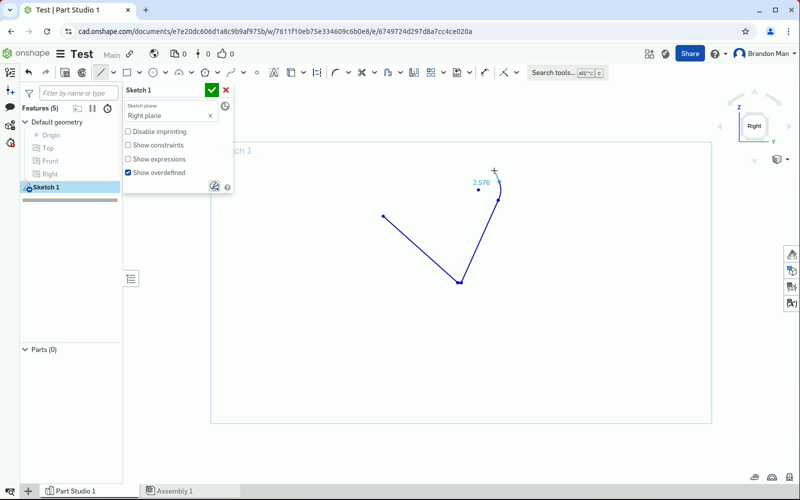
key_down(shift)
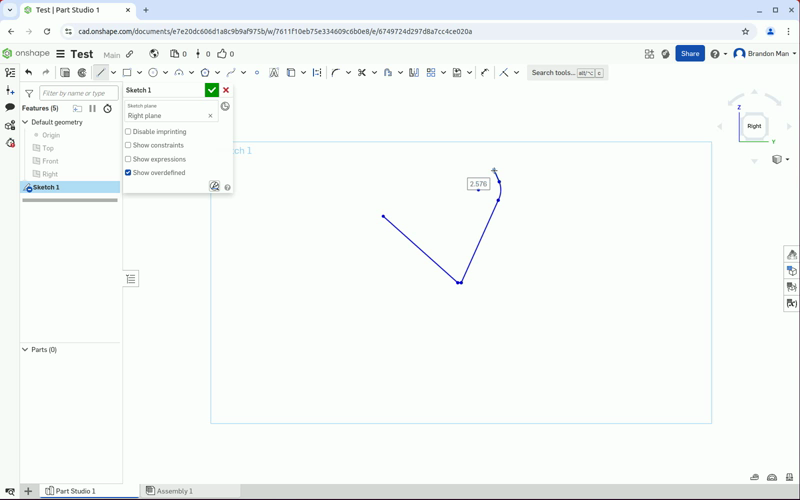
mouse_move(403, 170)
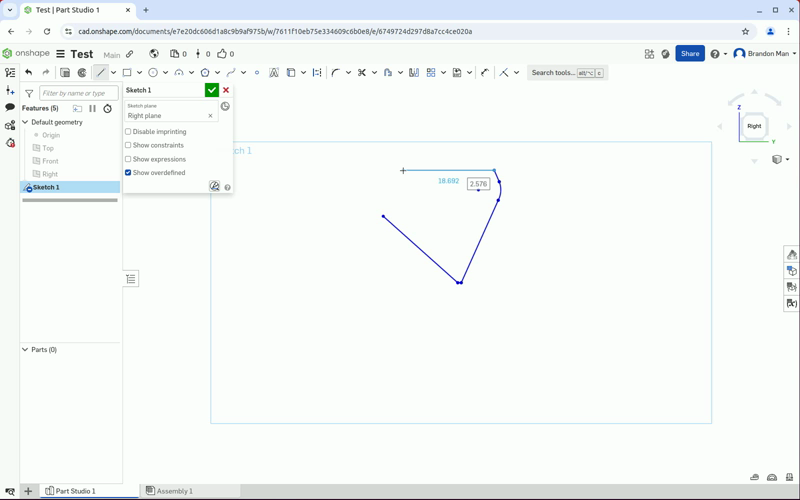
click(403, 170)
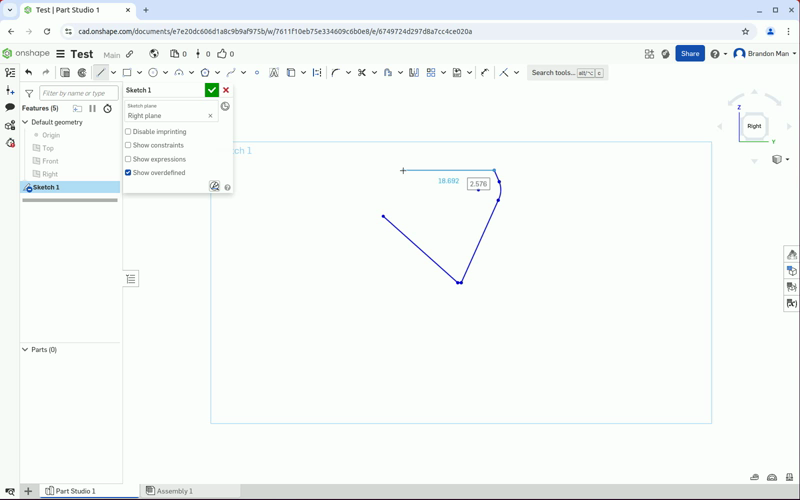
key_up(shift)
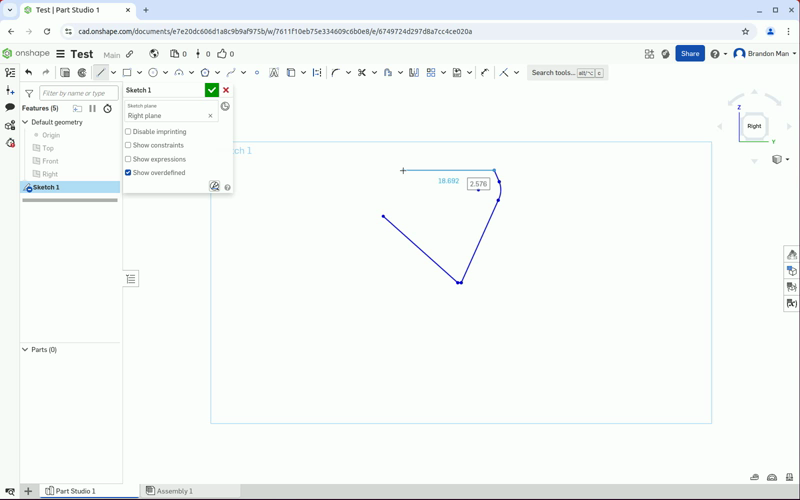
mouse_move(433, 170)
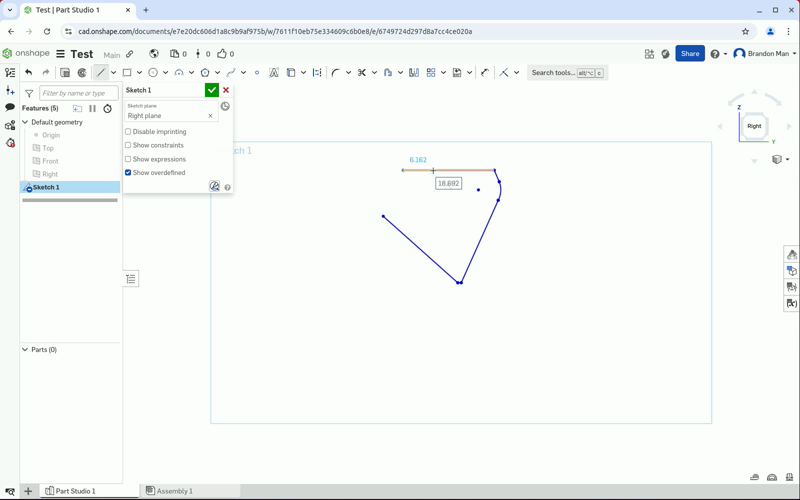
key_down(shift)
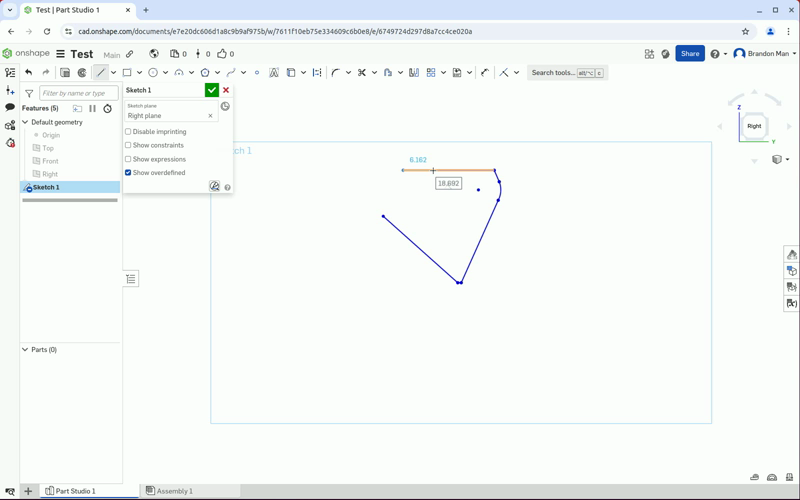
mouse_move(383, 216)
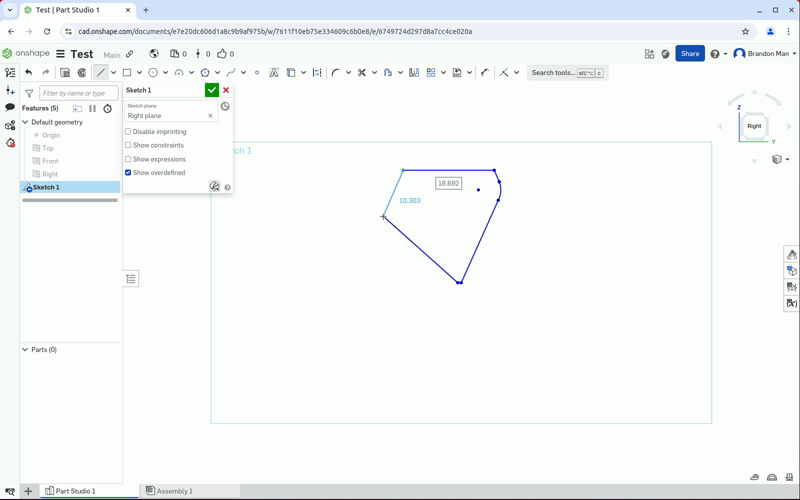
key_up(shift)
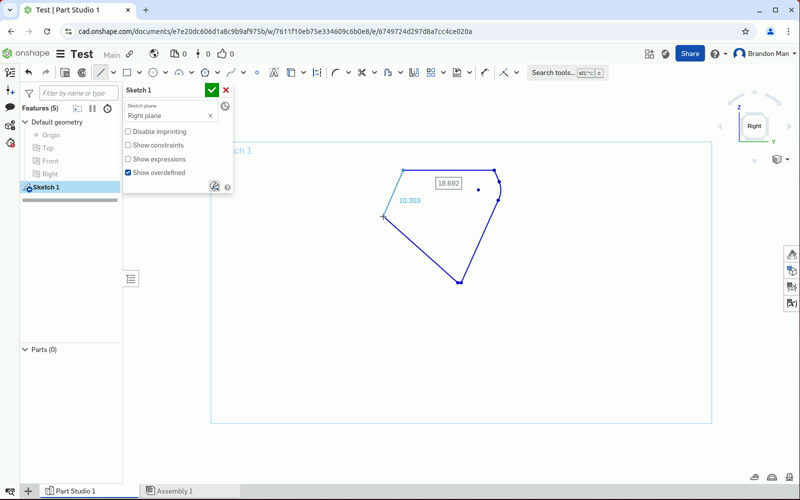
click(383, 216)
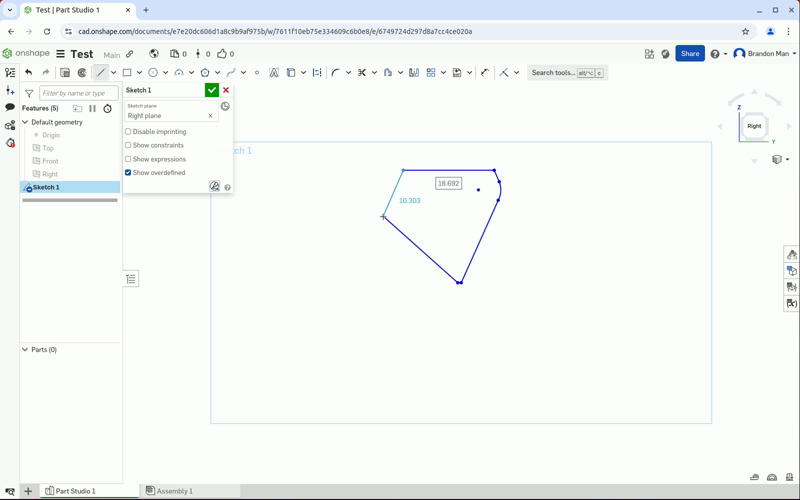
key(esc)
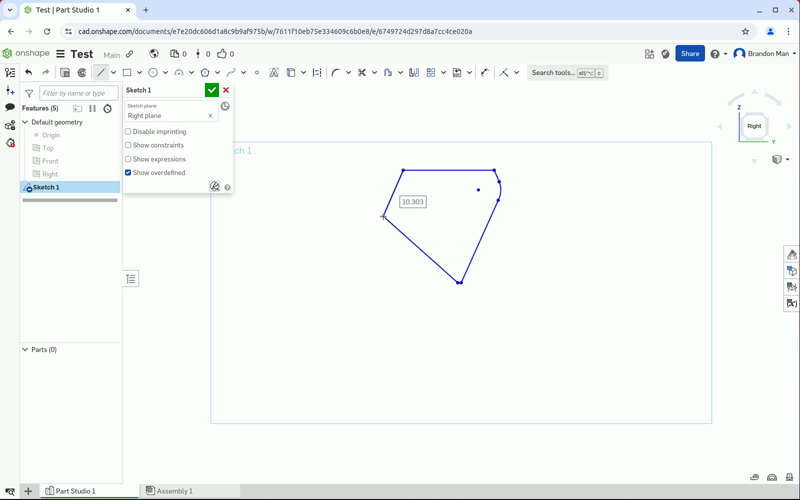
mouse_move(471, 190)
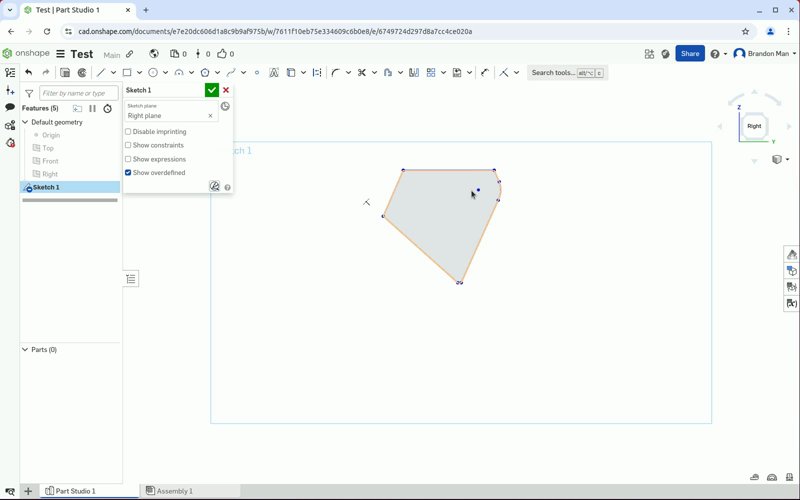
click(471, 190)
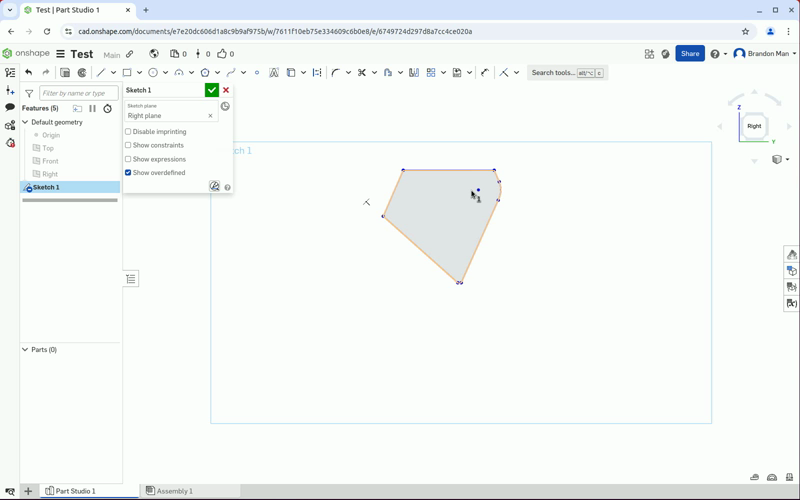
mouse_move(73, 352)
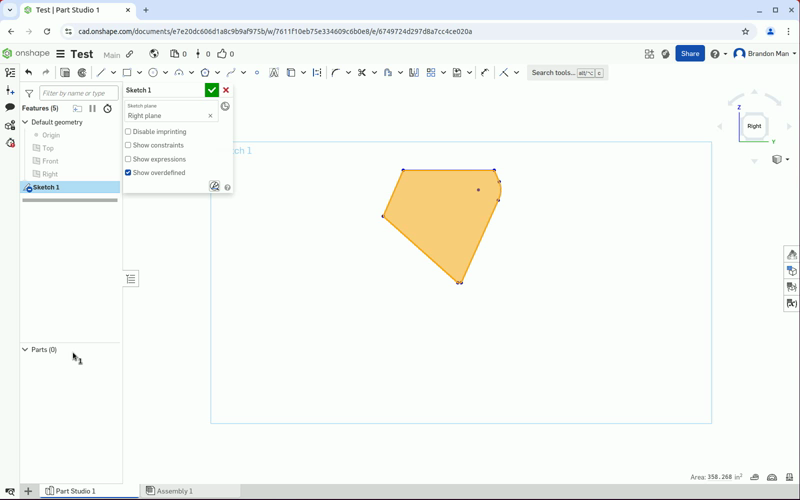
key(shift+y)
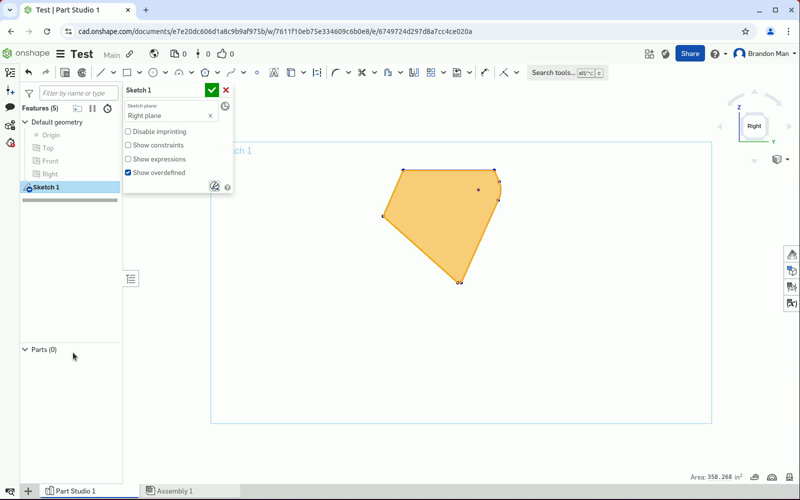
key(shift+e)
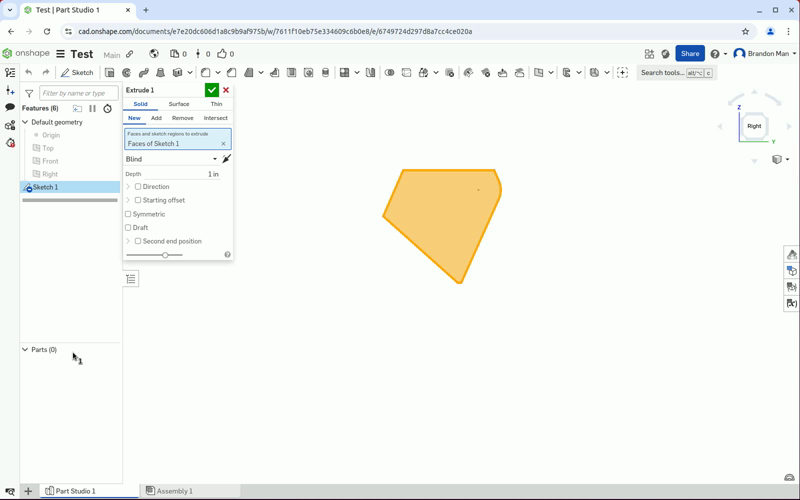
mouse_move(143, 106)
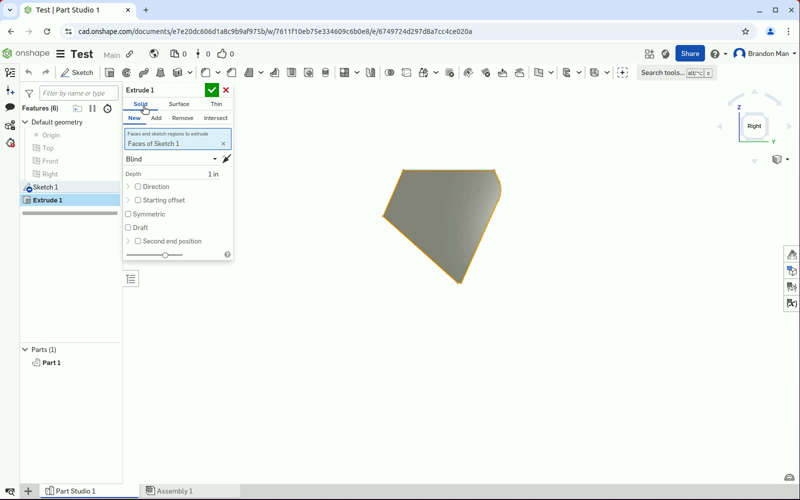
click(143, 106)
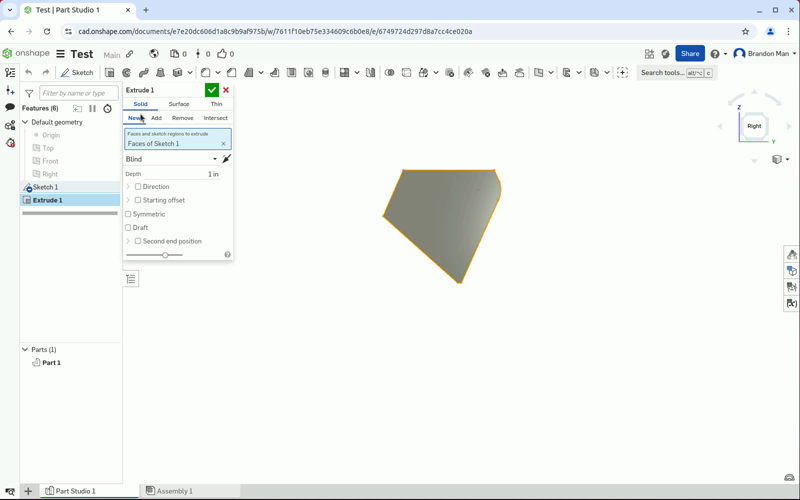
mouse_move(137, 120)
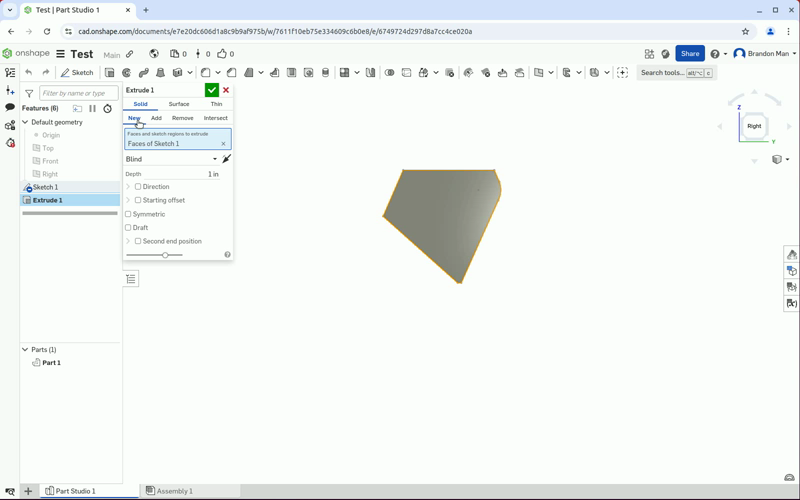
click(137, 120)
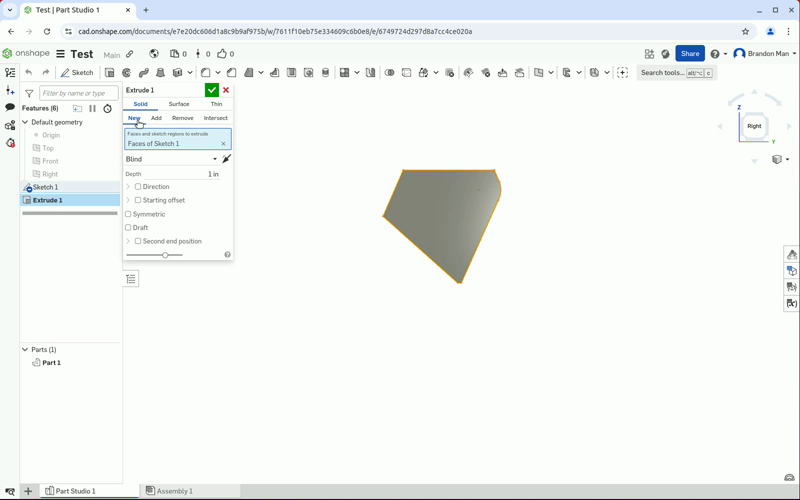
key(tab, 4)
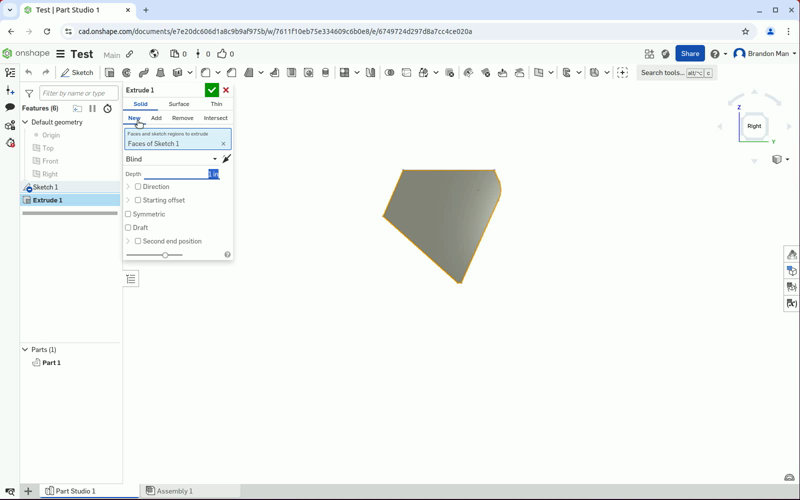
text(4.574)
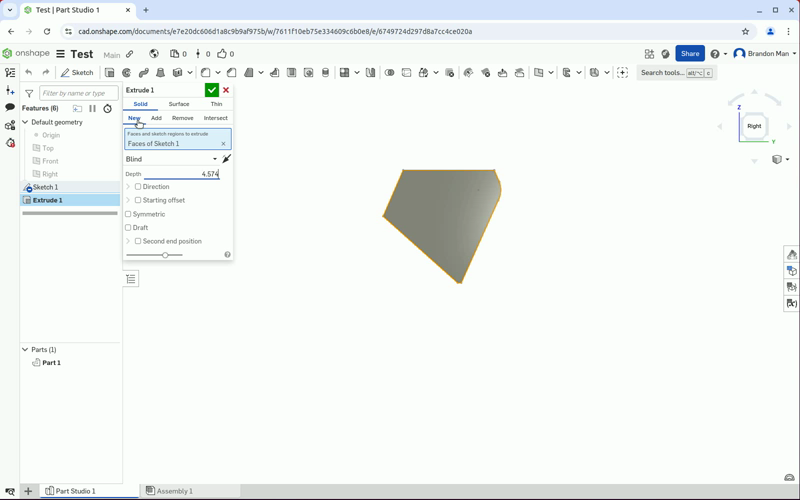
key(enter)
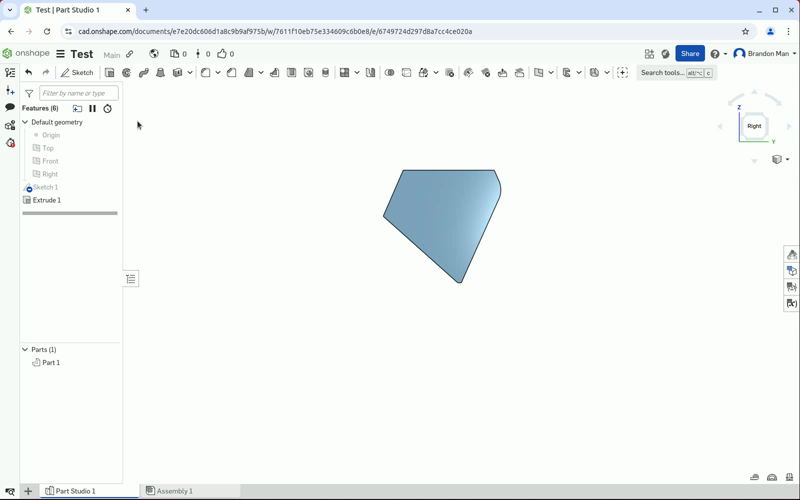
key(shift+h)
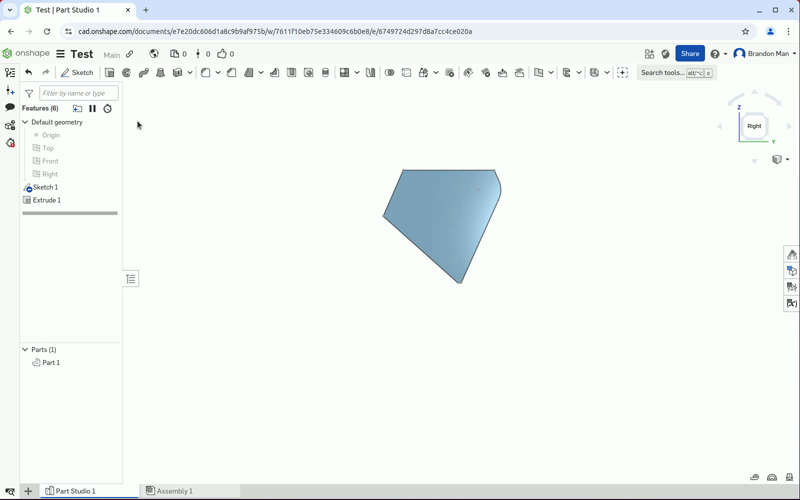
key(shift+h)
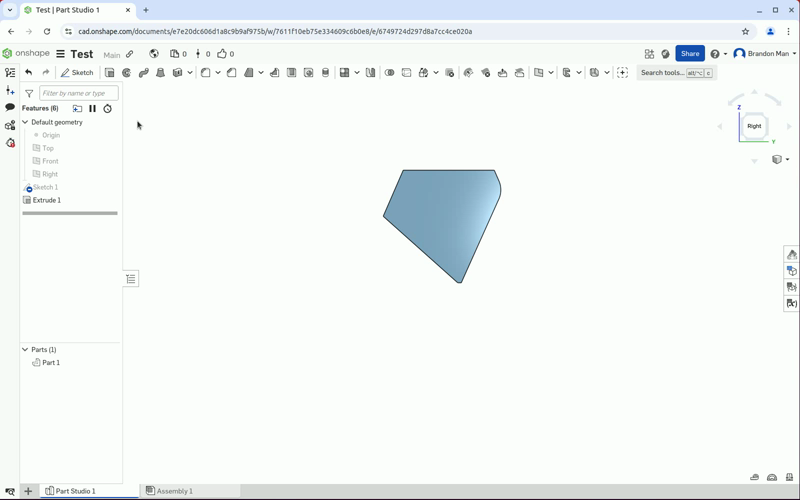
mouse_move(73, 189)
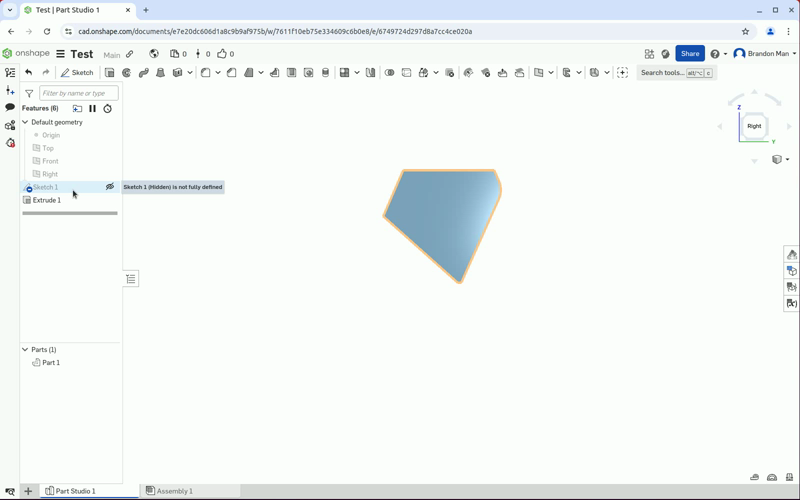
click(73, 189)
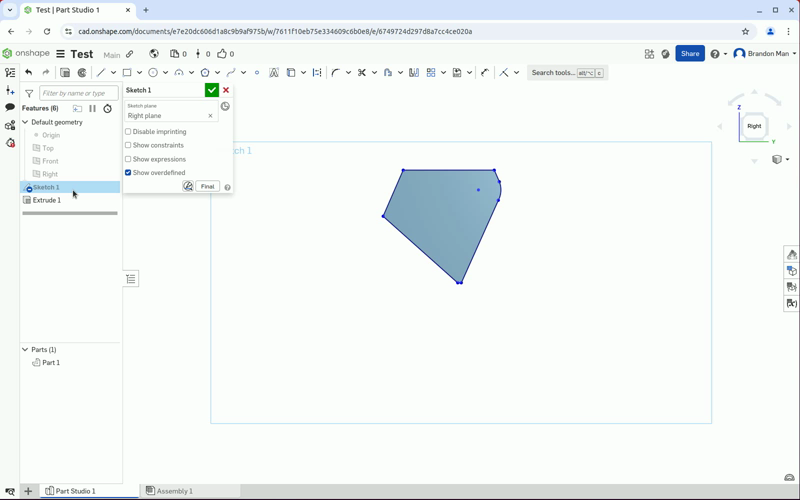
mouse_move(229, 92)
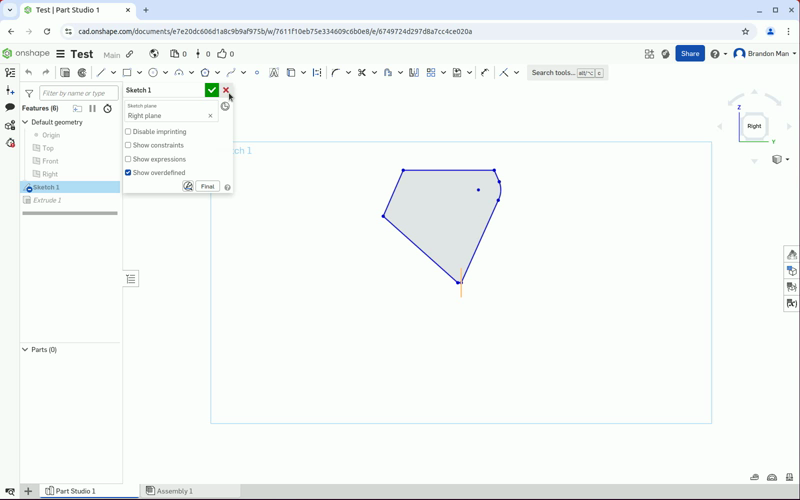
click(229, 92)
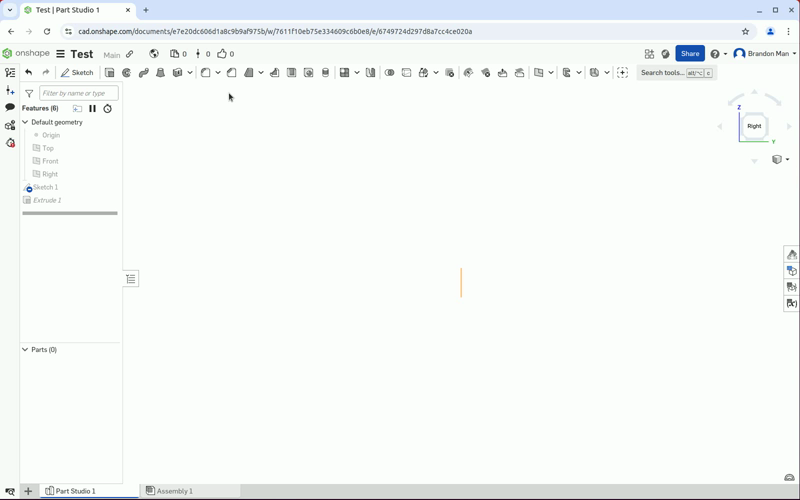
mouse_move(541, 75)
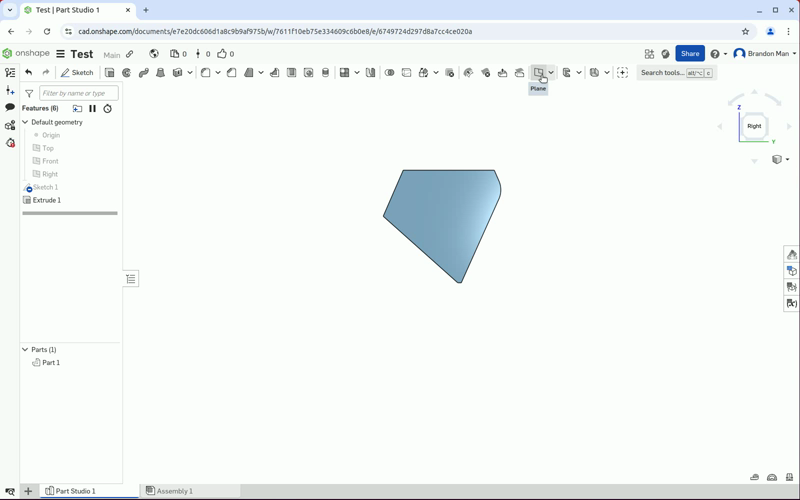
click(541, 75)
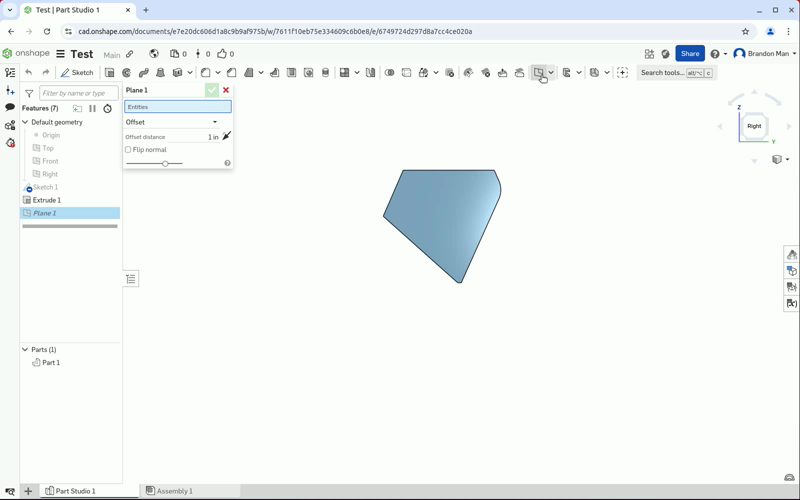
mouse_move(73, 176)
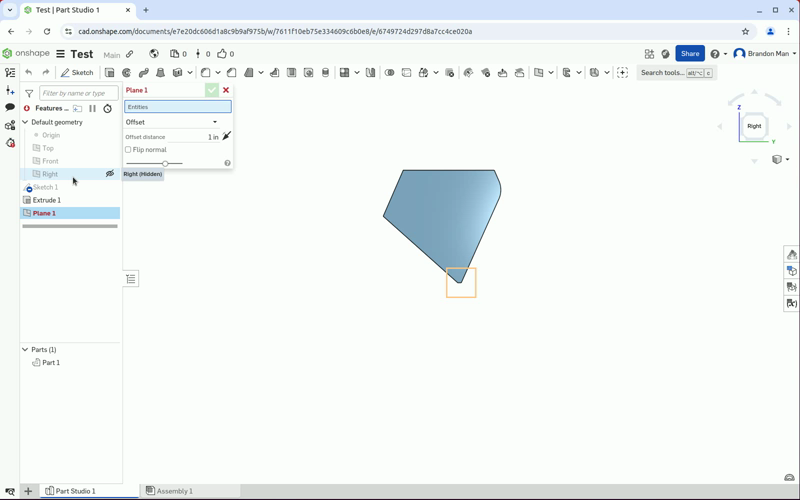
click(73, 176)
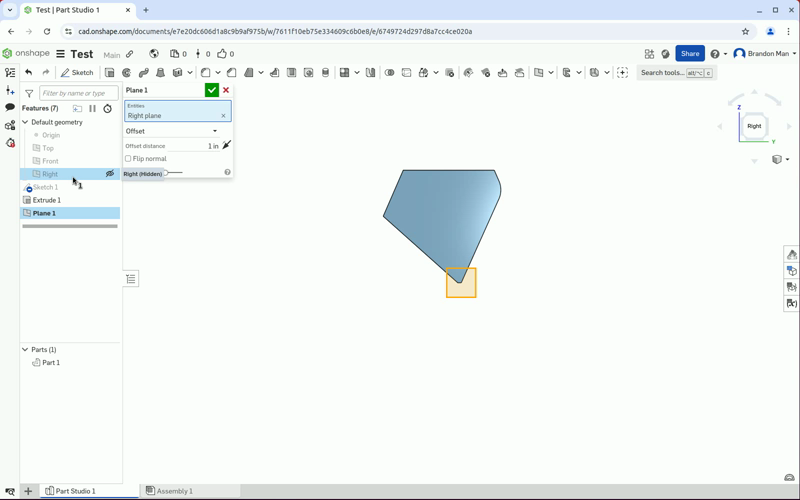
key(tab, 2)
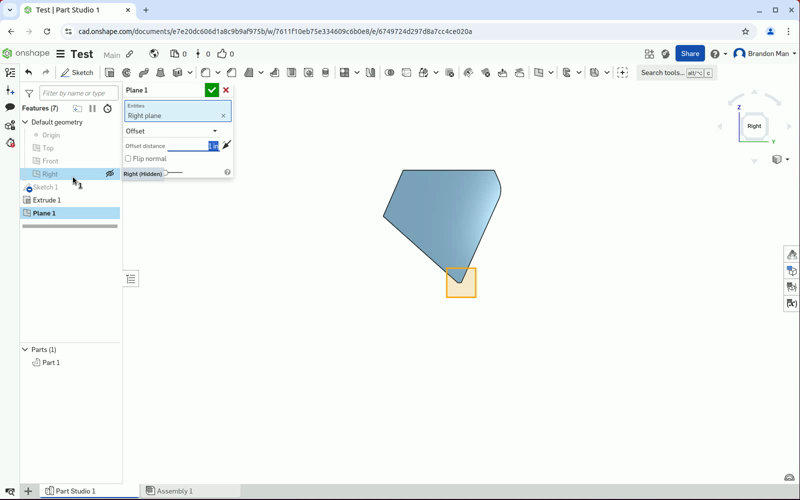
text(4.56)
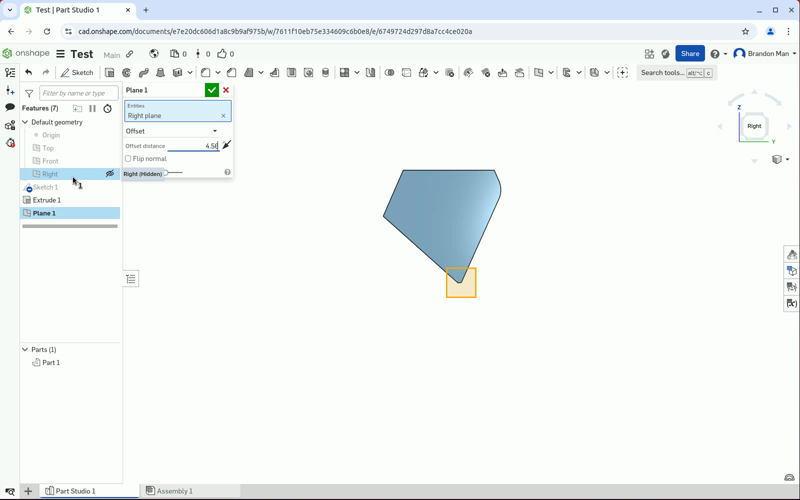
key(enter, 2)
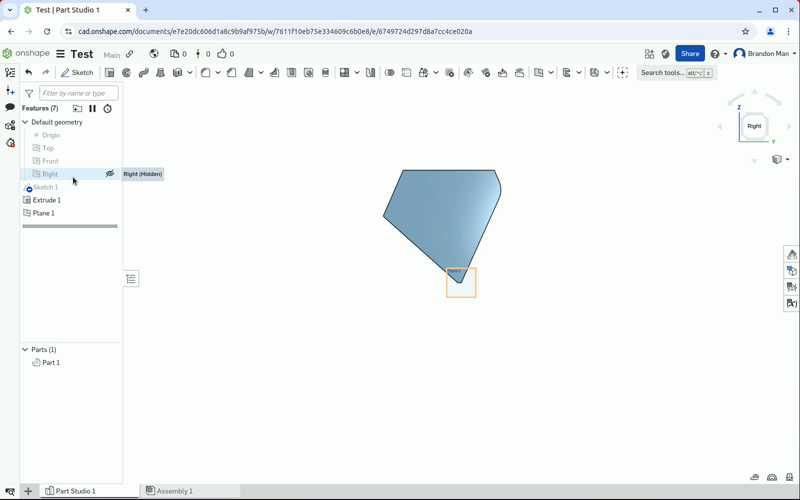
key(shift+s)
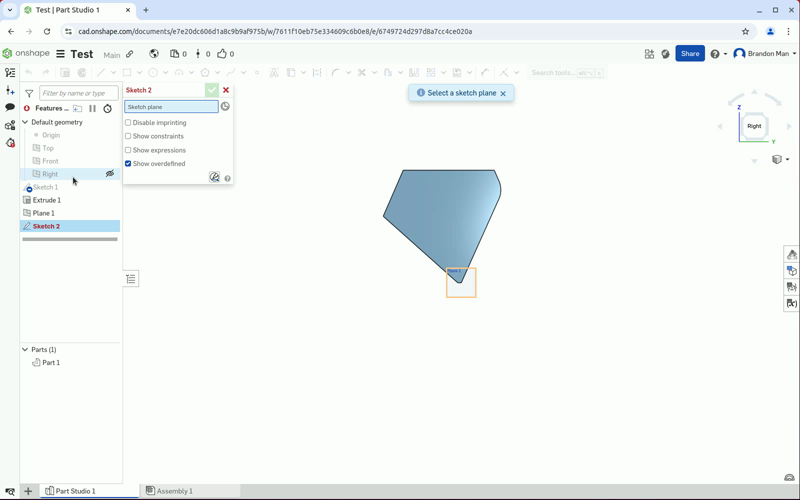
mouse_move(73, 215)
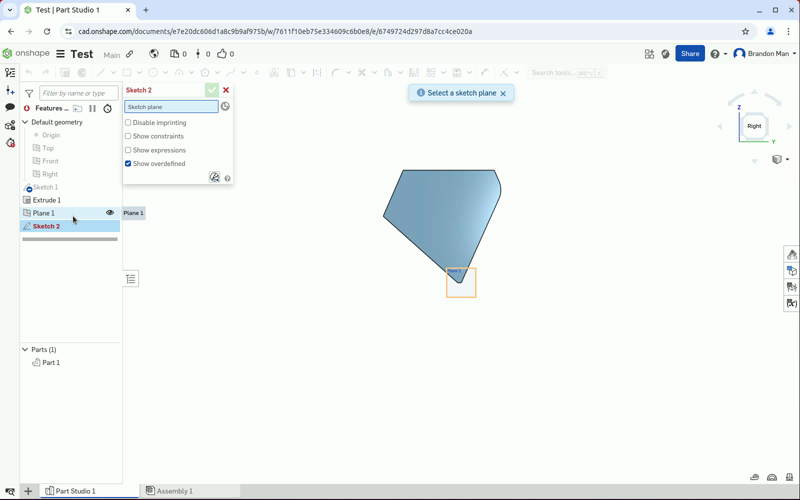
click(73, 215)
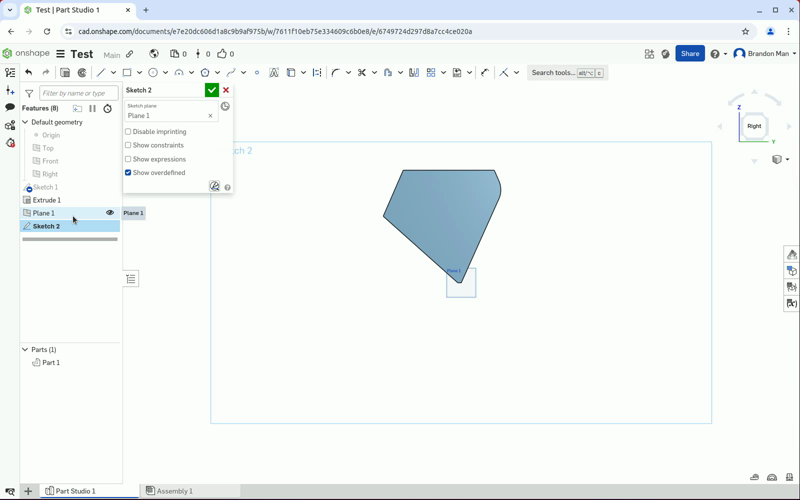
mouse_move(73, 352)
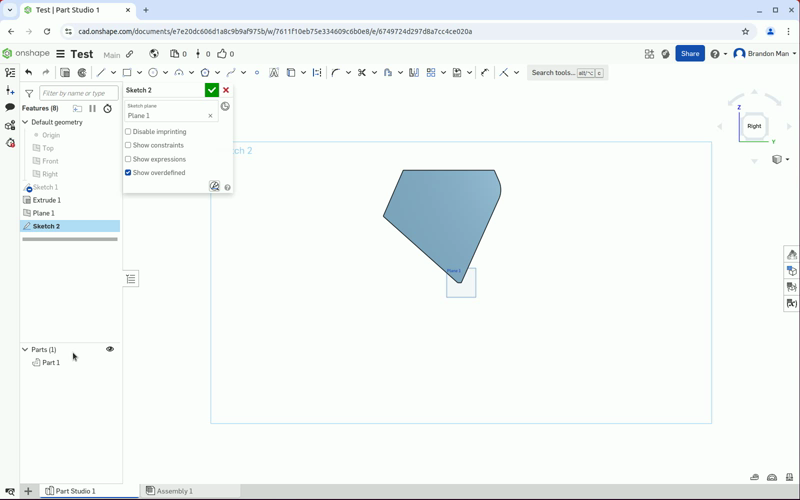
key(y)
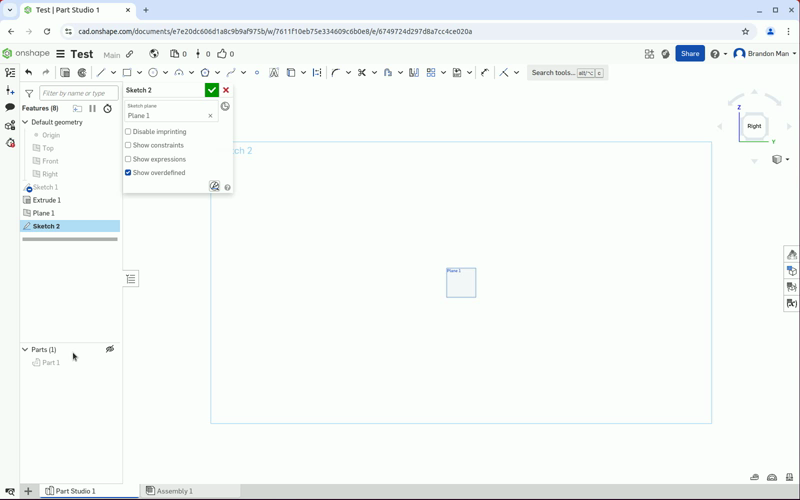
key(l)
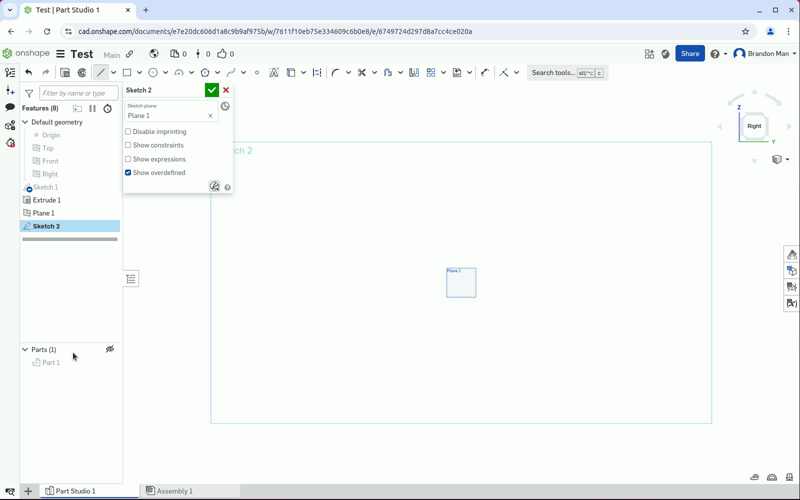
key_down(shift)
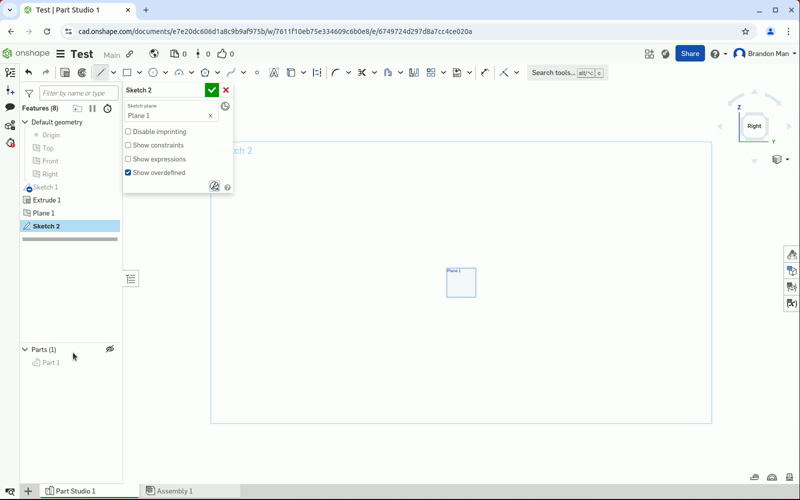
mouse_move(419, 211)
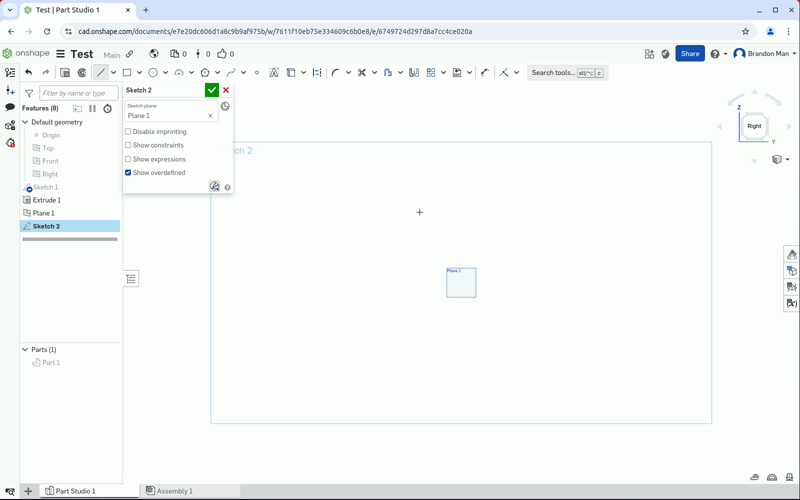
click(419, 211)
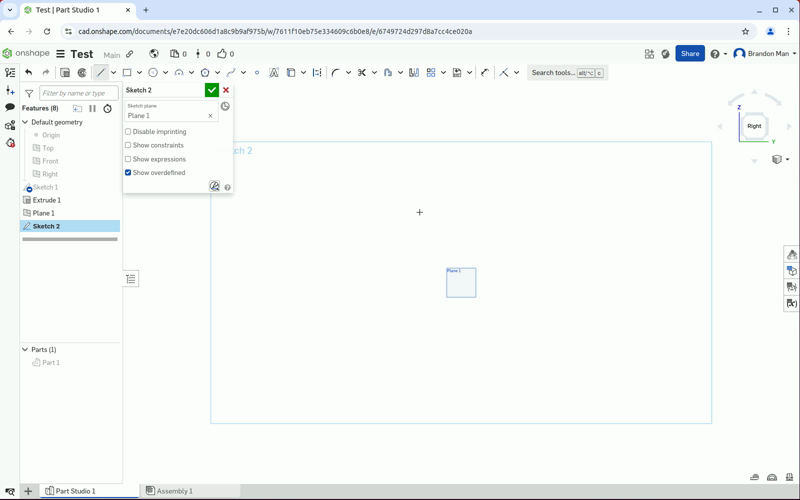
key_up(shift)
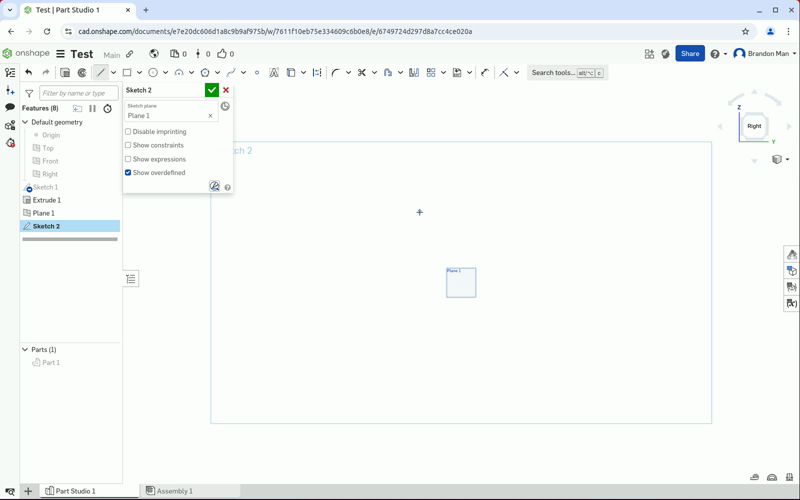
key_down(shift)
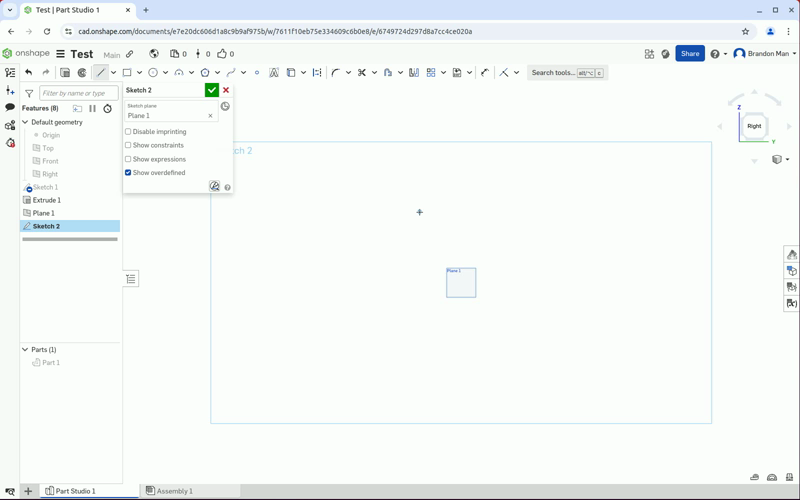
mouse_move(449, 211)
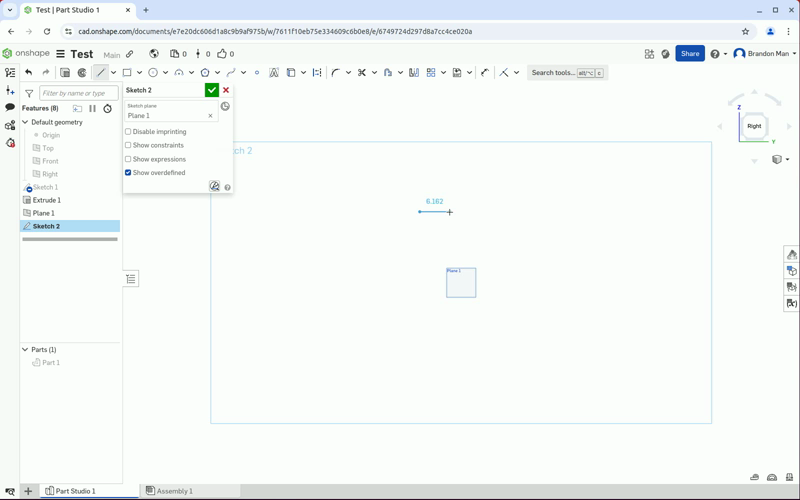
mouse_move(444, 246)
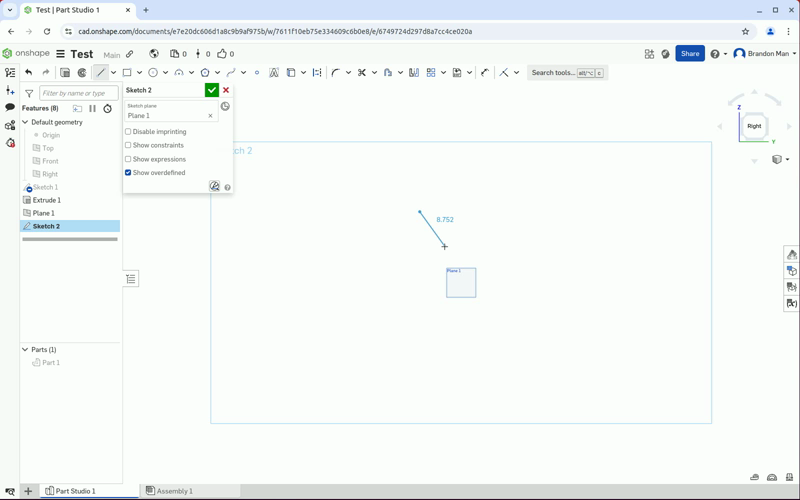
click(444, 246)
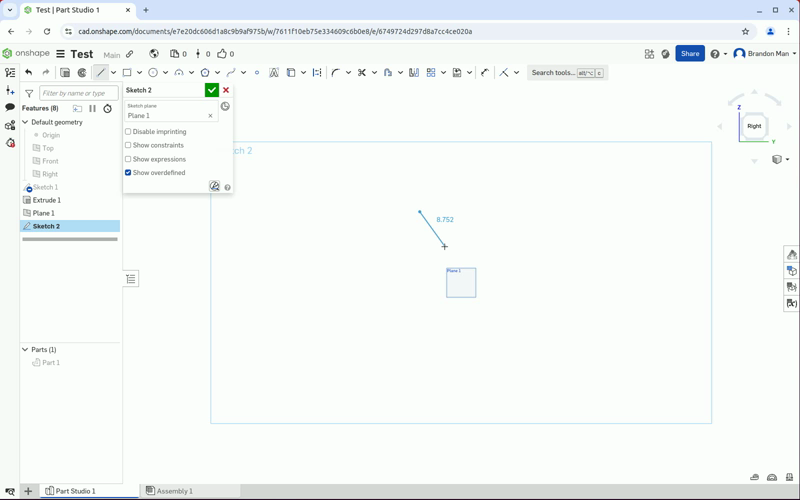
key_up(shift)
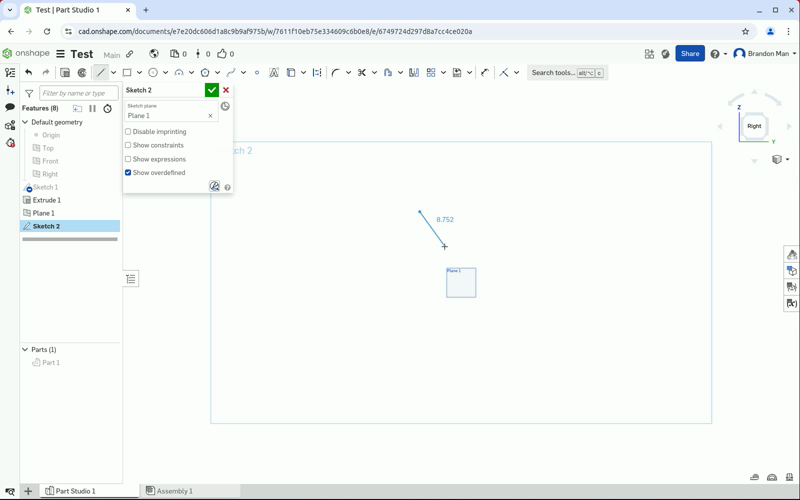
key_down(shift)
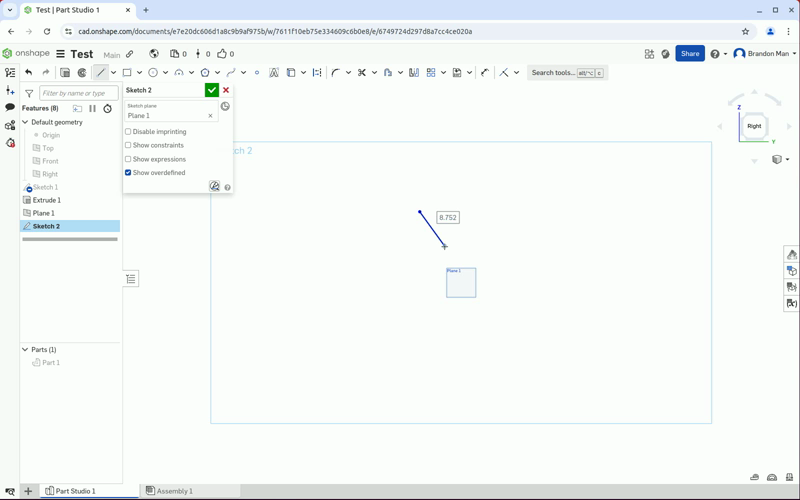
mouse_move(474, 246)
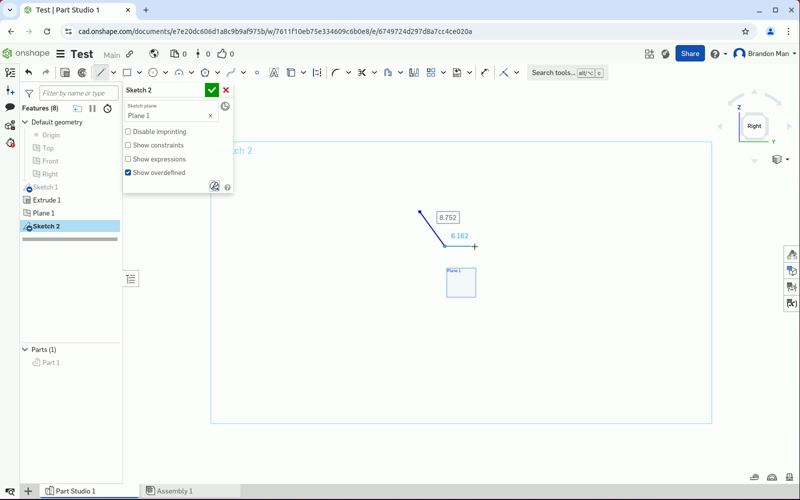
mouse_move(467, 222)
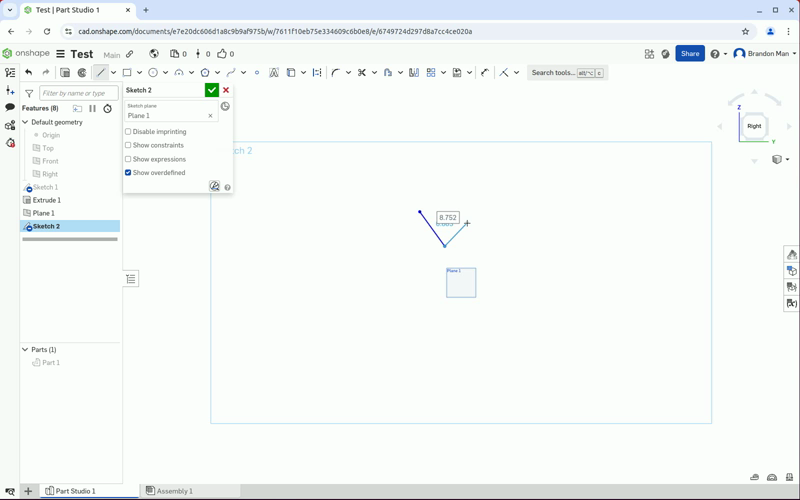
click(467, 222)
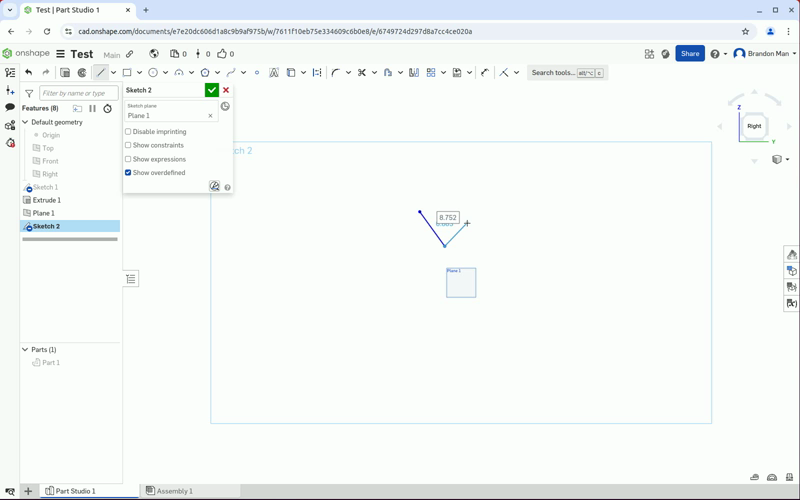
key_up(shift)
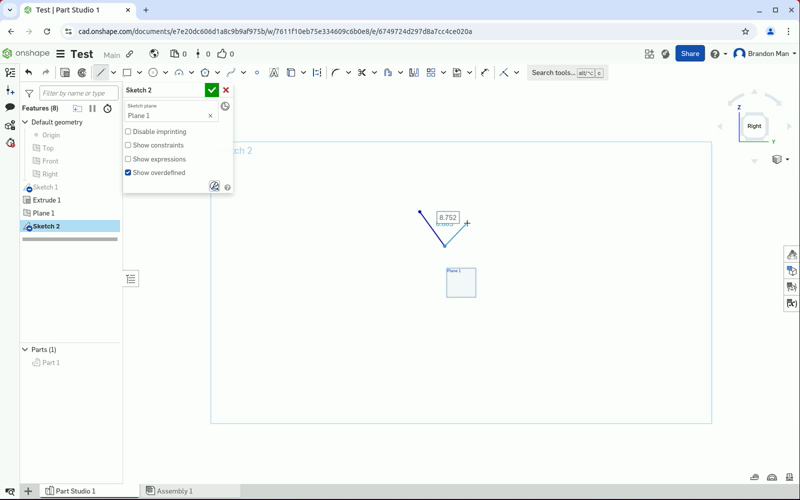
key_down(shift)
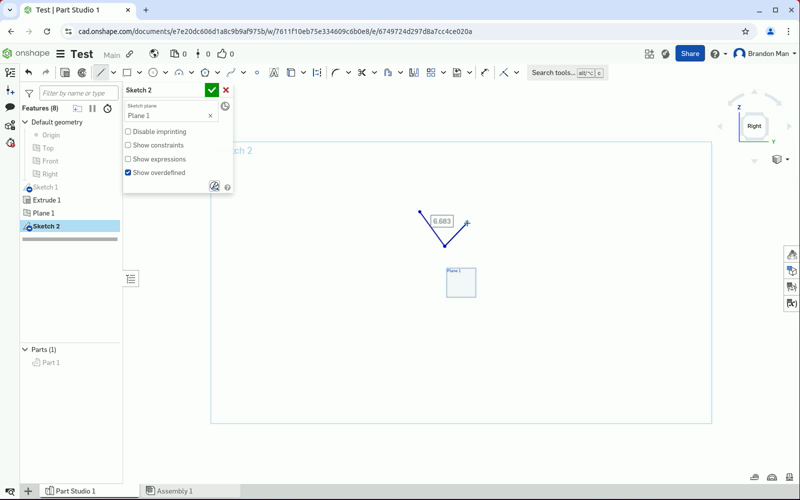
mouse_move(497, 222)
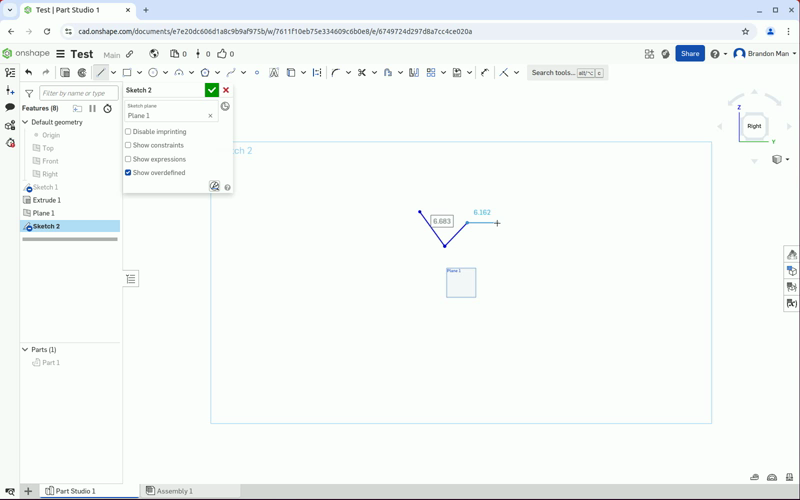
mouse_move(441, 219)
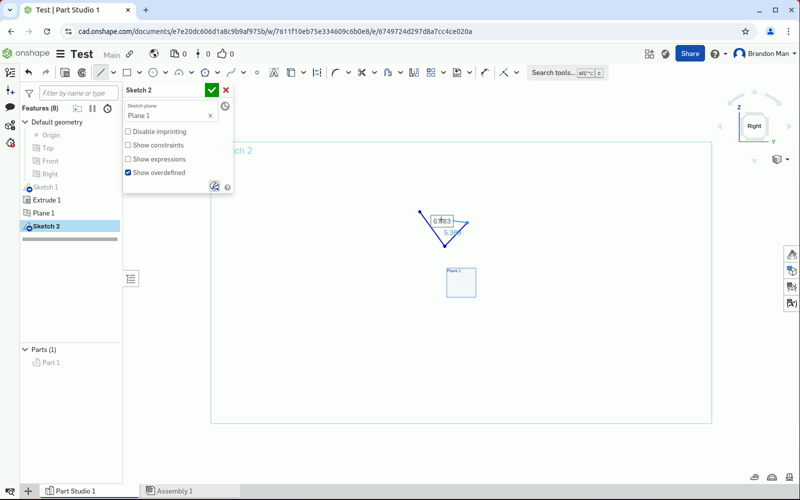
click(441, 219)
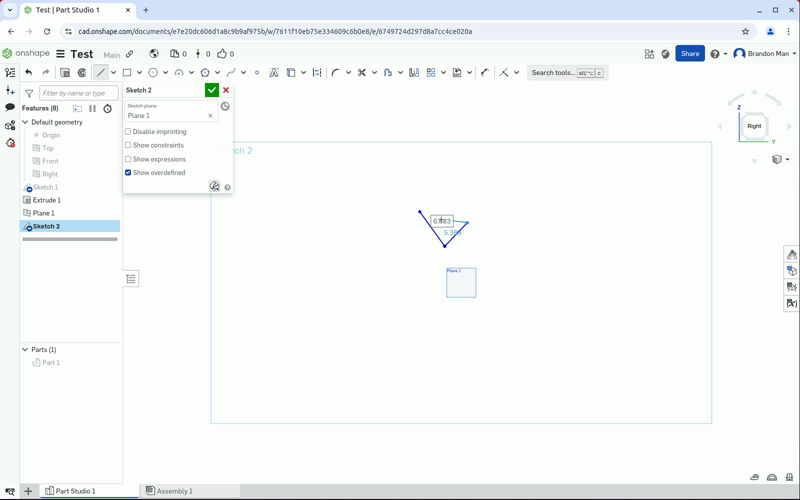
key_up(shift)
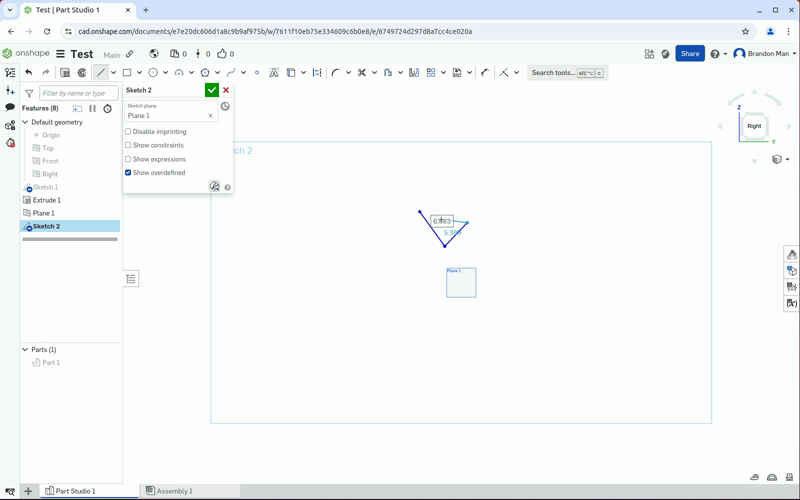
key_down(shift)
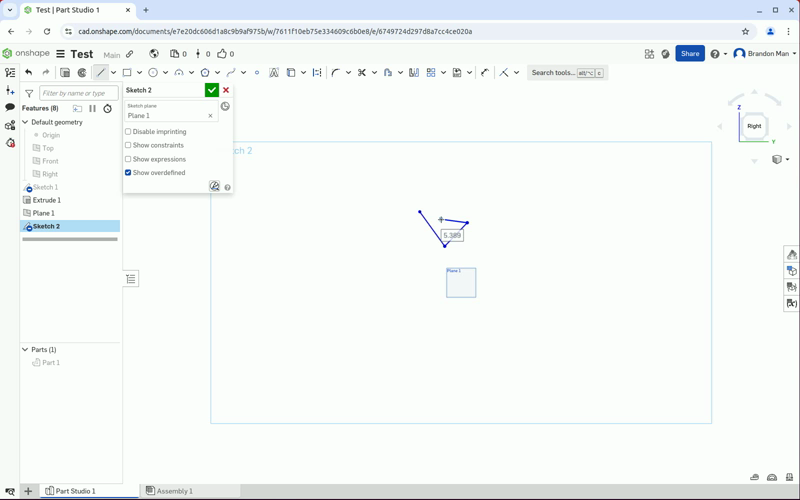
mouse_move(471, 219)
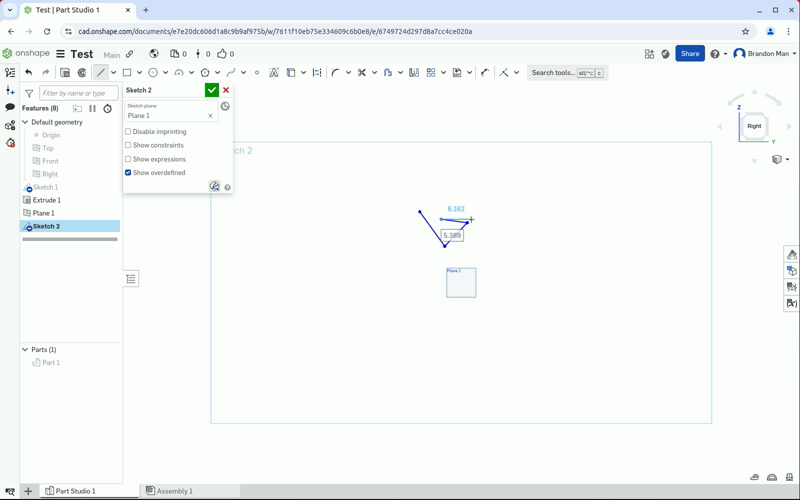
mouse_move(447, 198)
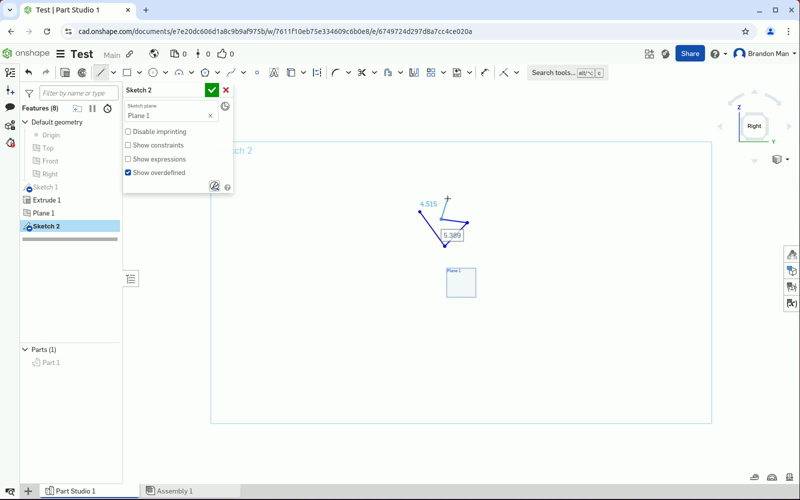
click(447, 198)
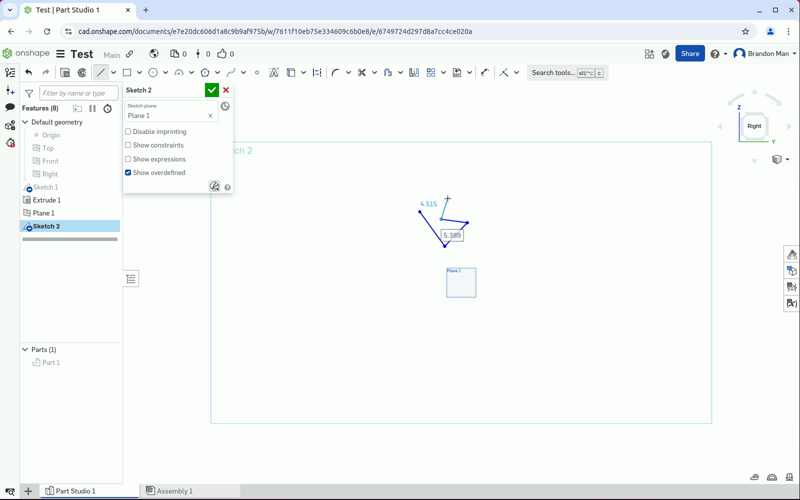
key_up(shift)
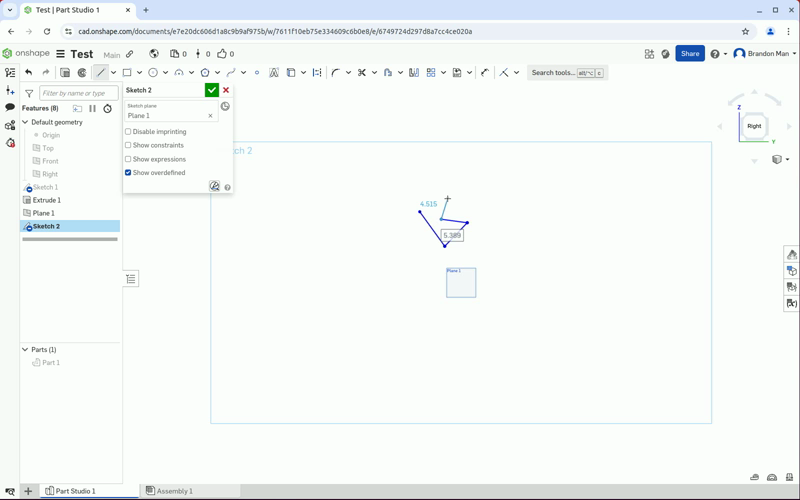
mouse_move(477, 198)
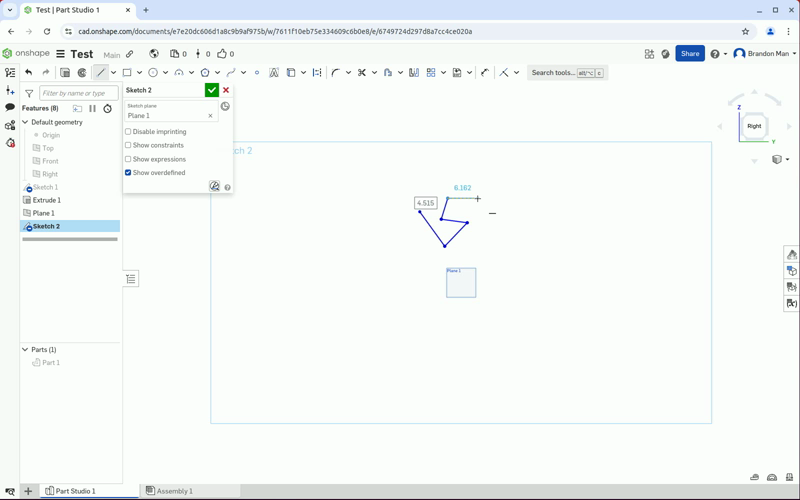
key_down(shift)
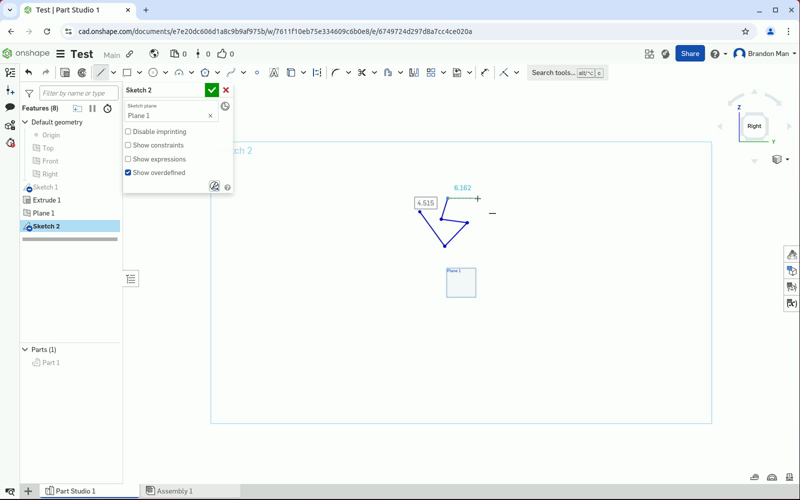
mouse_move(419, 211)
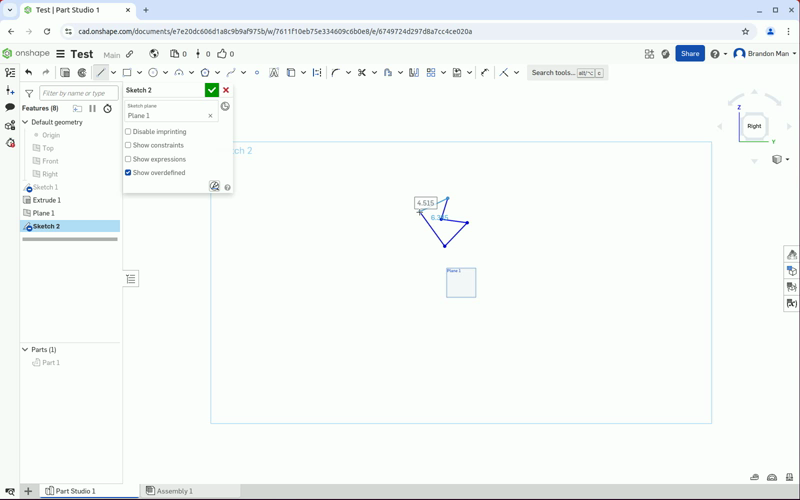
key_up(shift)
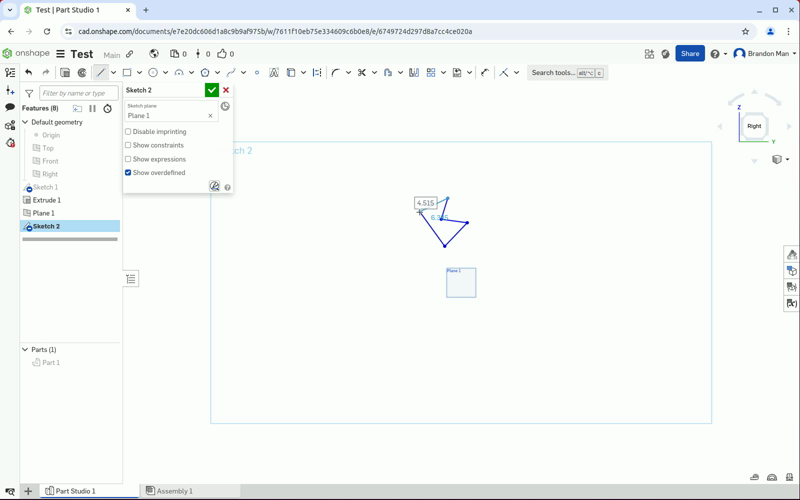
click(419, 211)
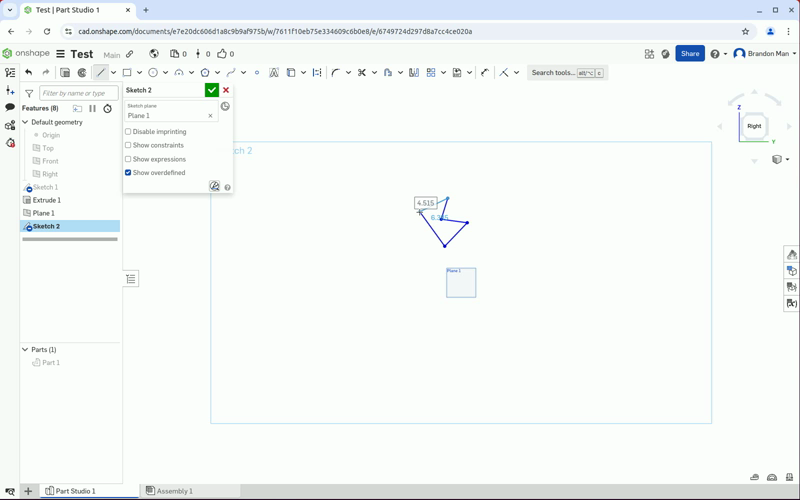
key(esc)
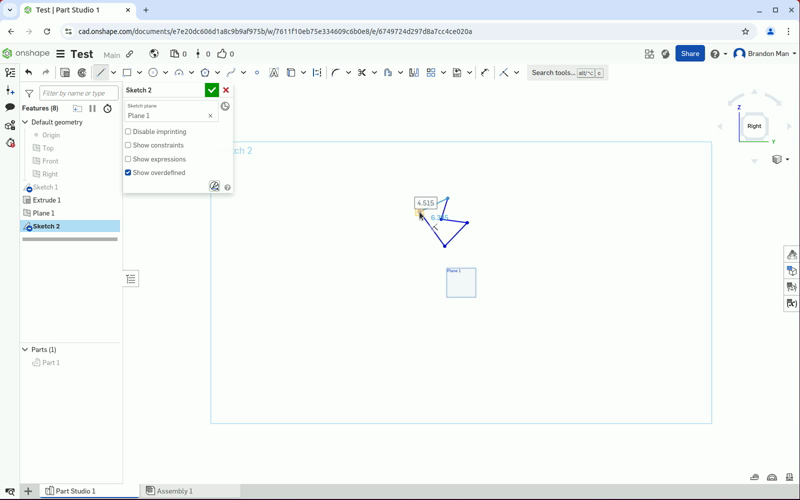
mouse_move(426, 219)
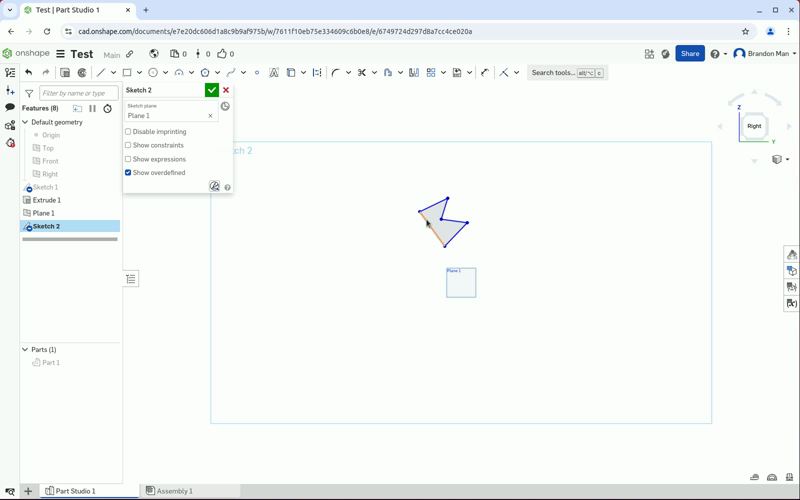
scroll(6)
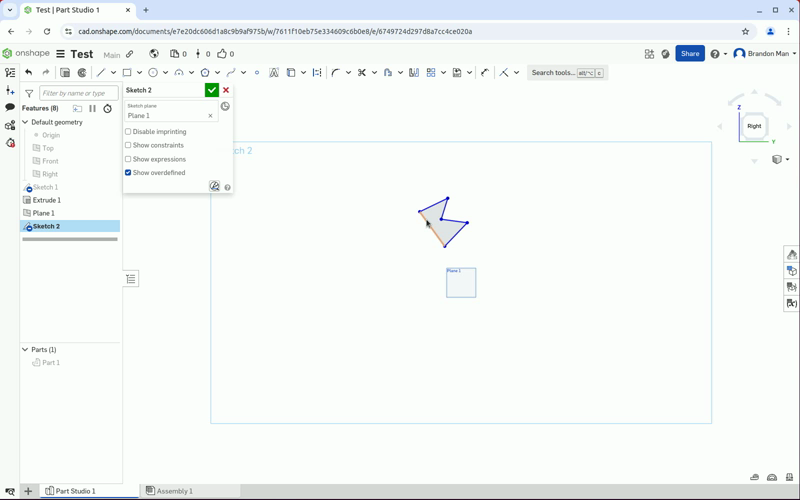
scroll(6)
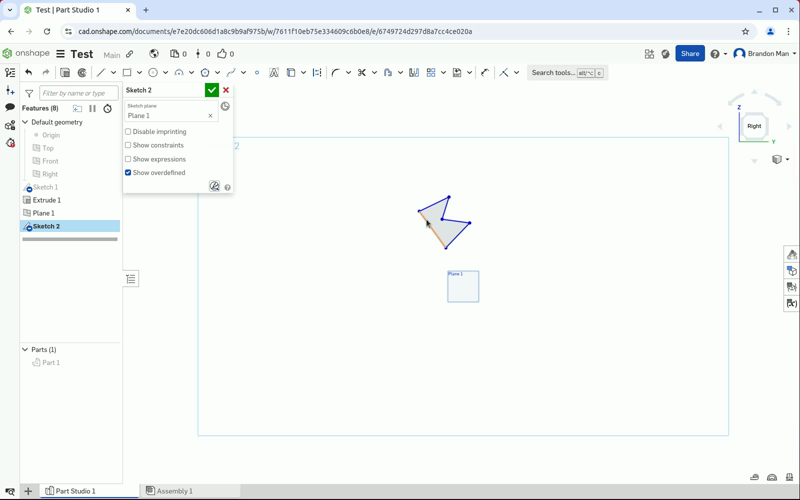
scroll(6)
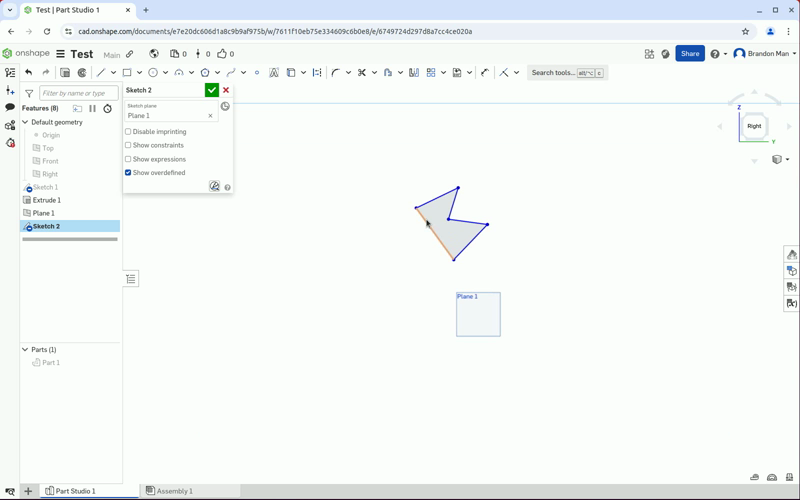
scroll(6)
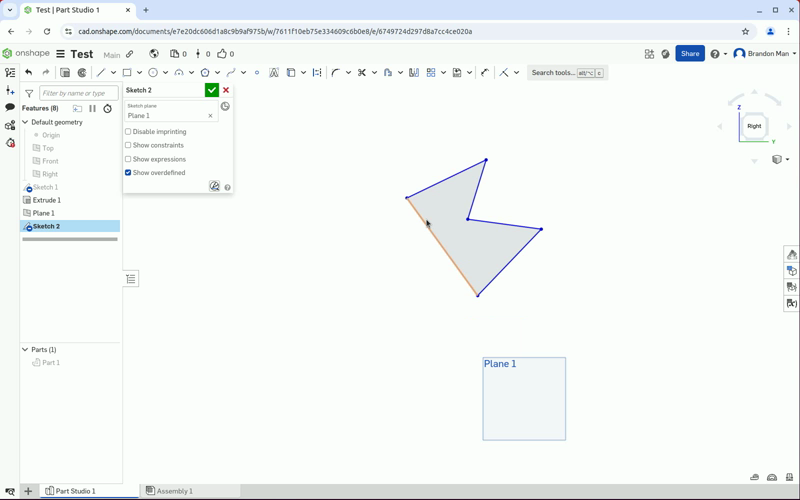
scroll(6)
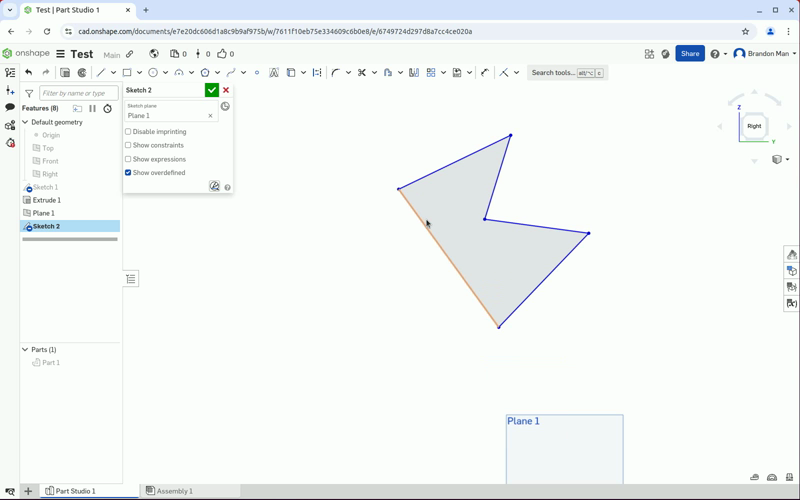
scroll(6)
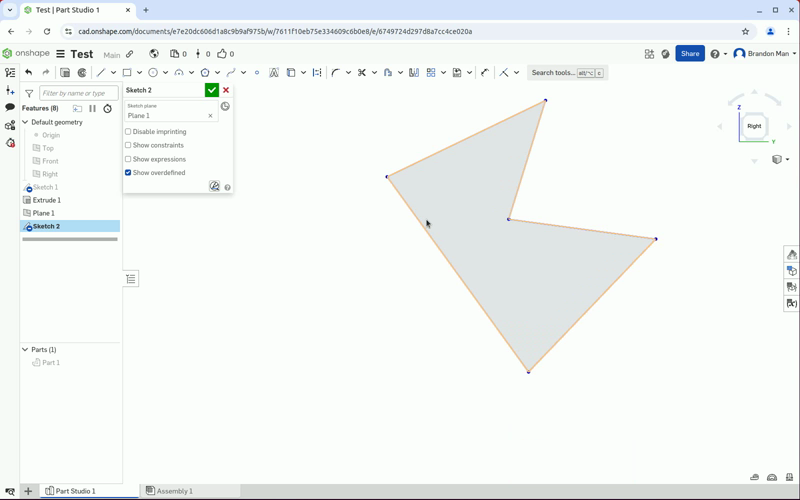
scroll(6)
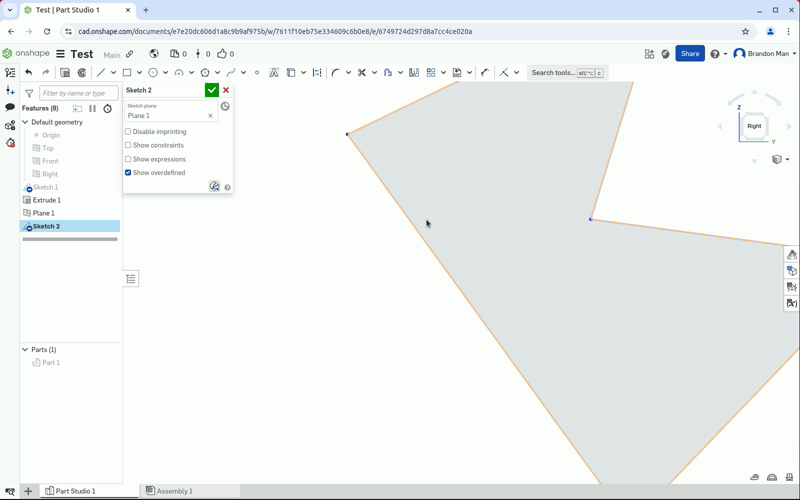
click(426, 219)
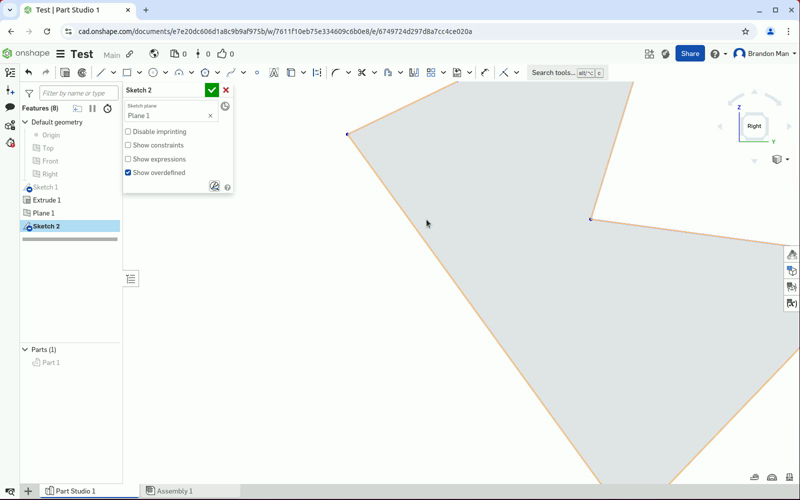
scroll(-6)
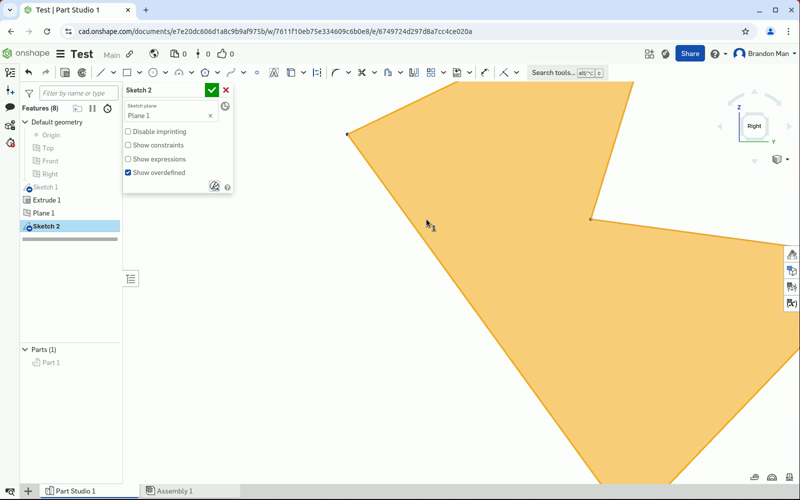
scroll(-6)
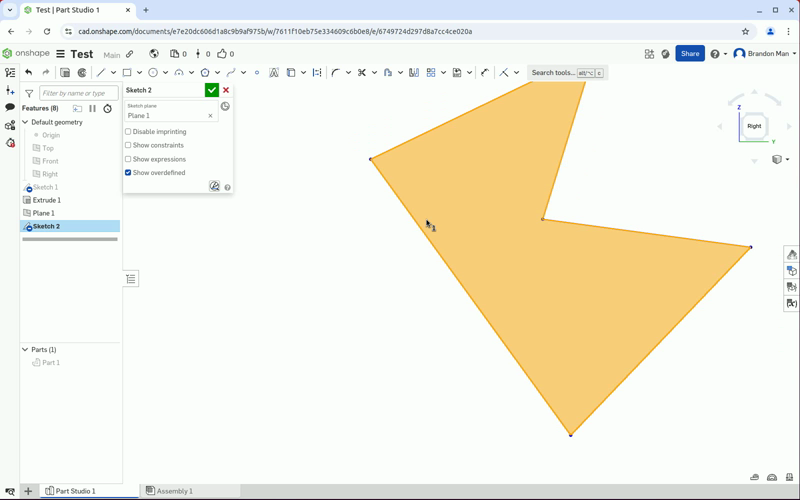
scroll(-6)
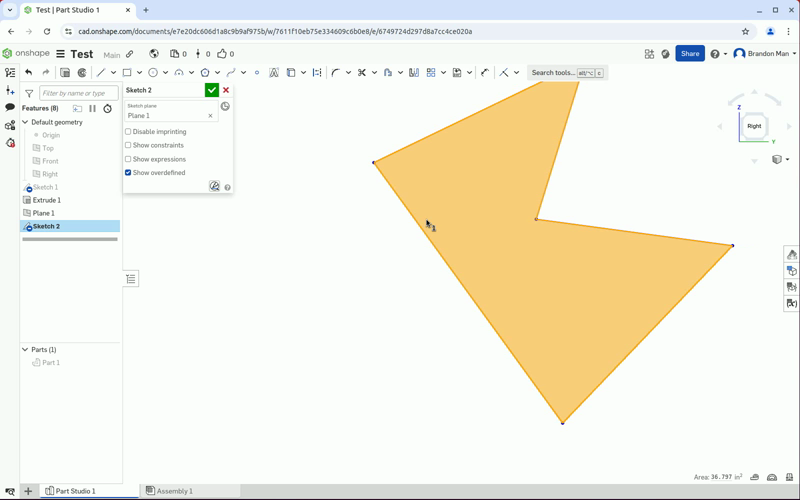
scroll(-6)
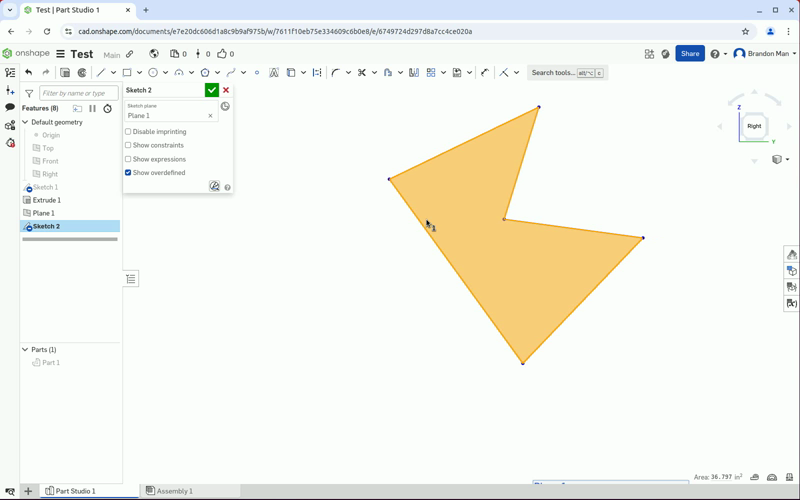
scroll(-6)
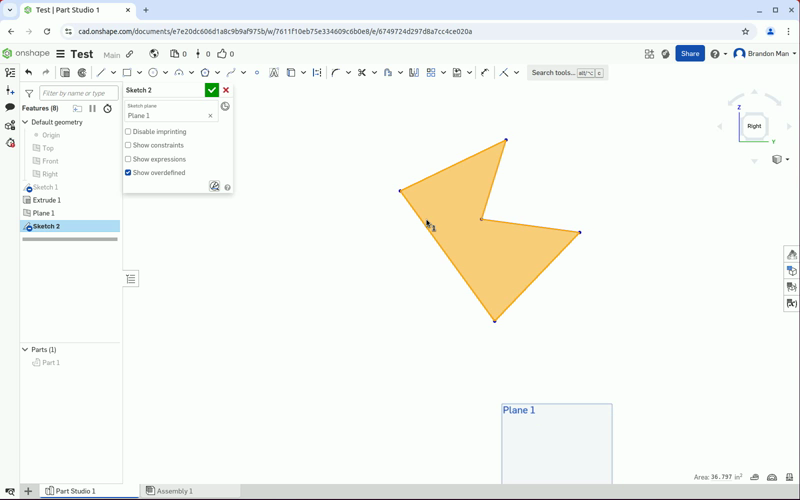
scroll(-6)
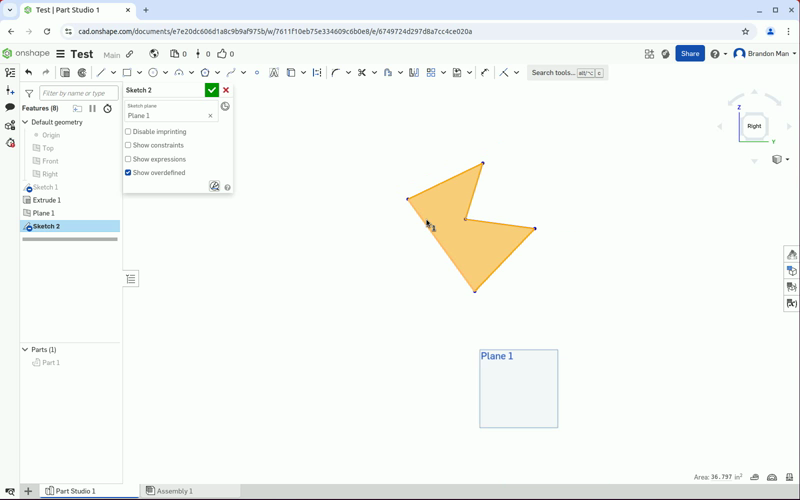
scroll(-6)
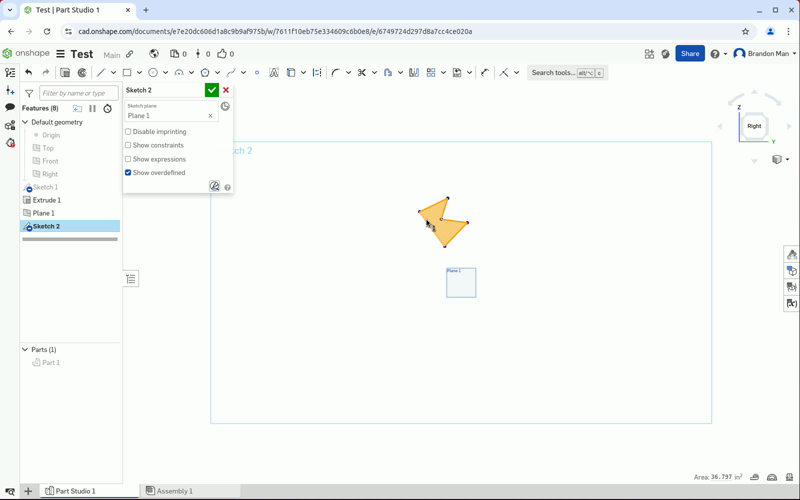
mouse_move(73, 352)
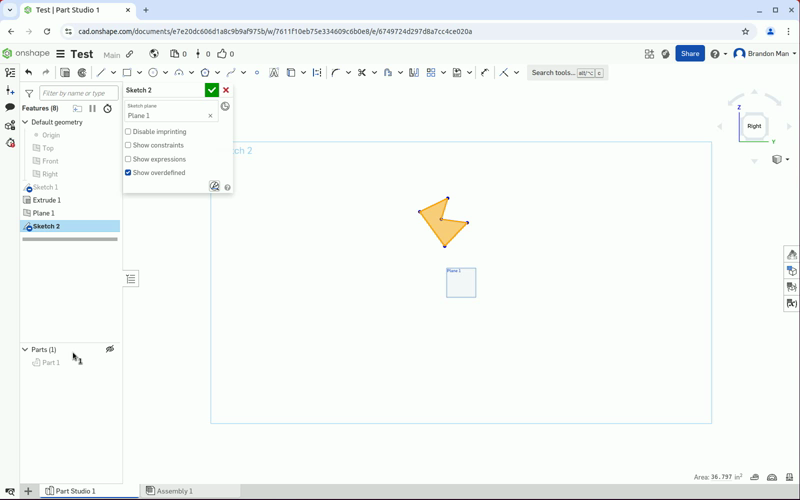
key(shift+y)
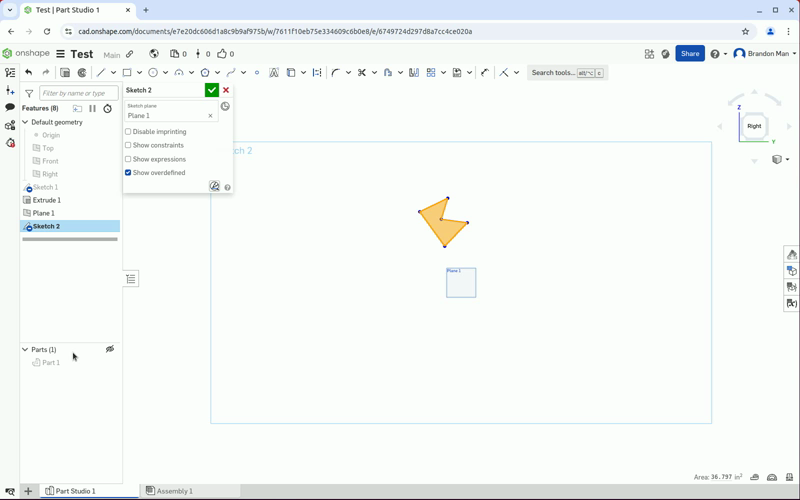
key(shift+e)
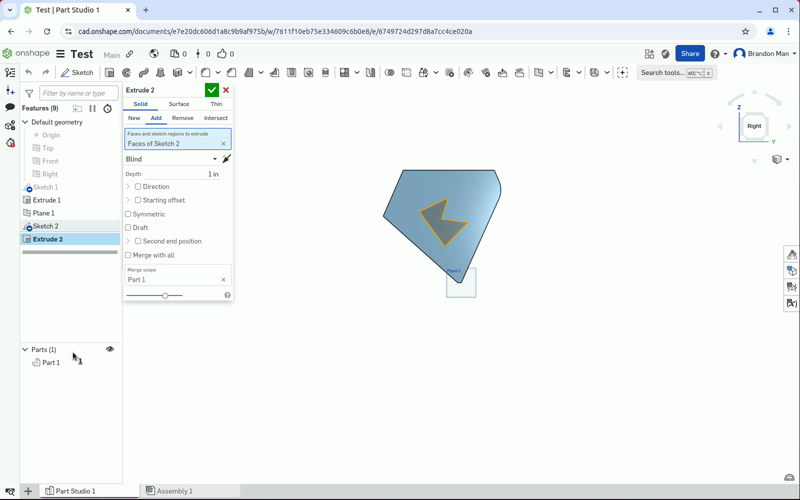
mouse_move(143, 106)
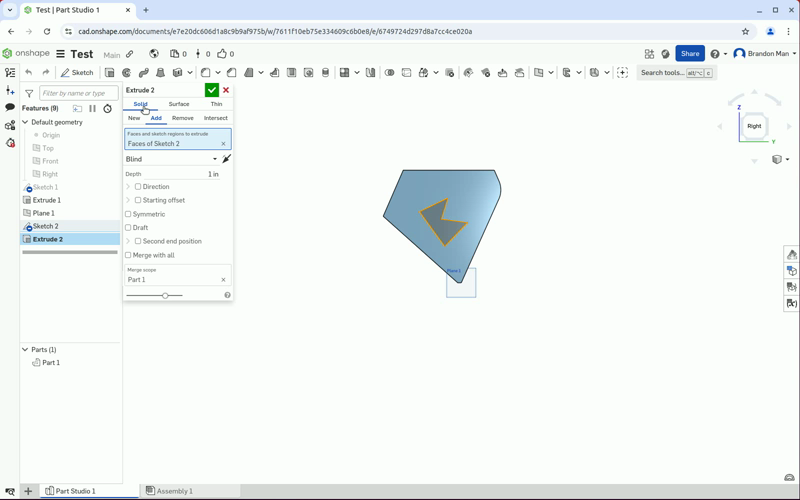
click(143, 106)
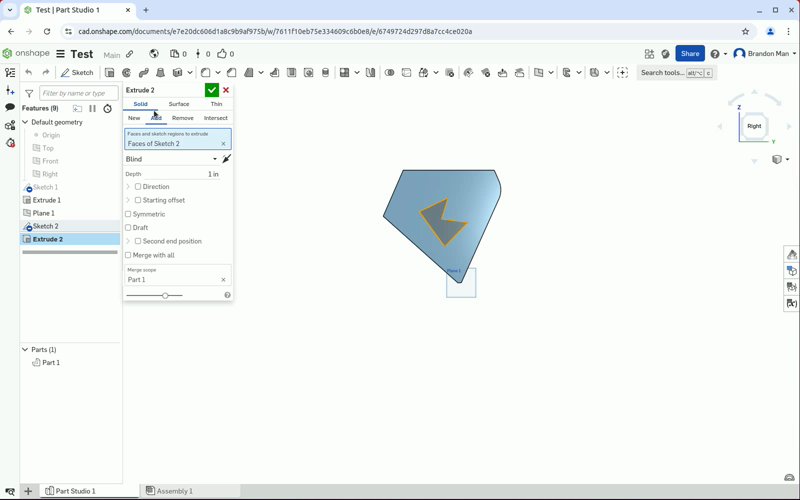
mouse_move(186, 120)
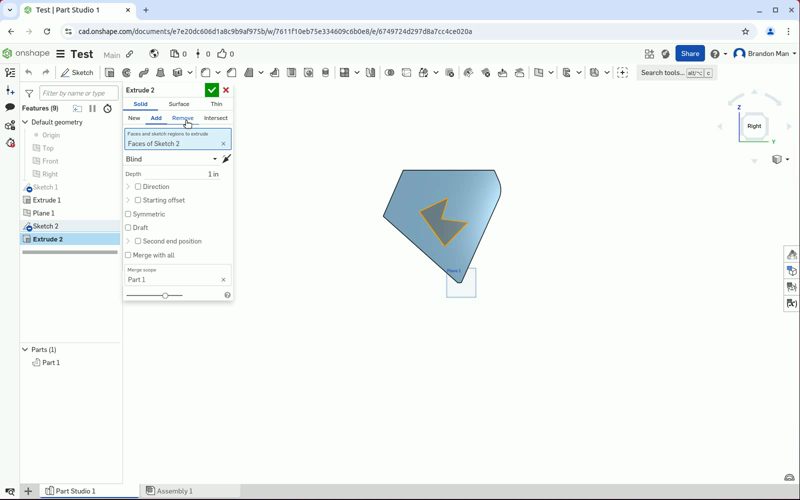
click(186, 120)
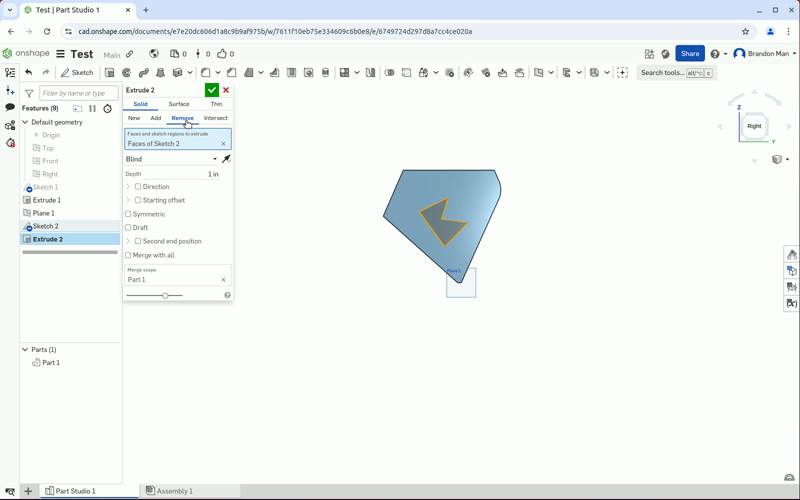
key(tab, 4)
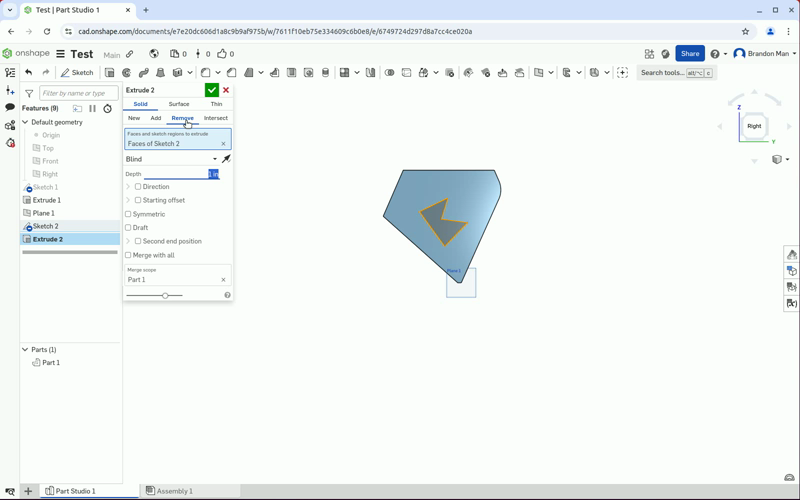
text(9.388)
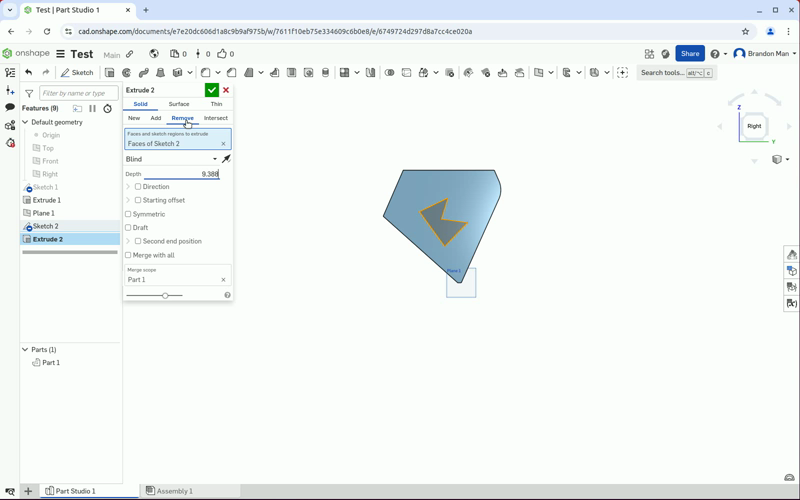
key(tab, 6)
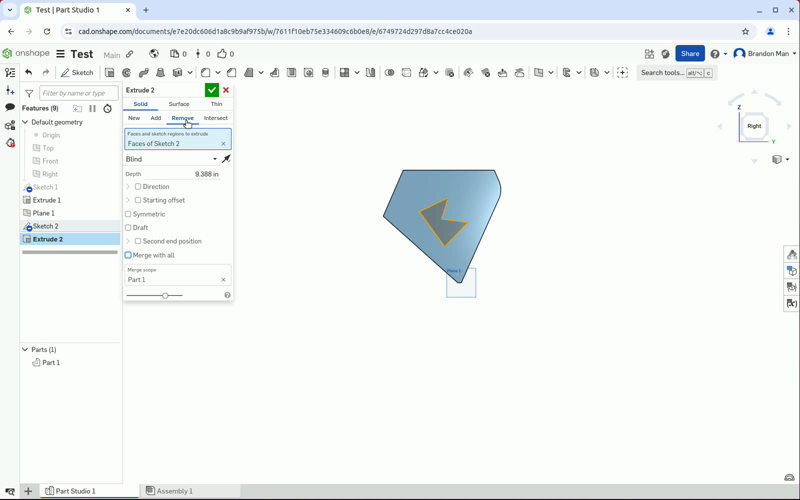
key(space)
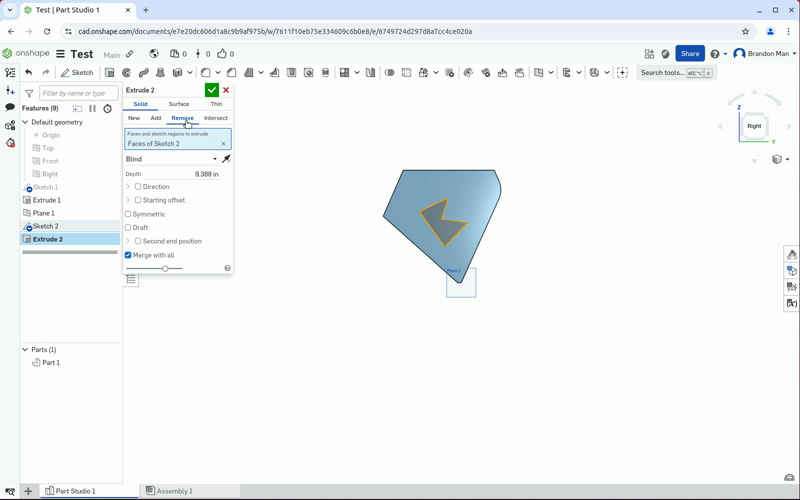
key(enter)
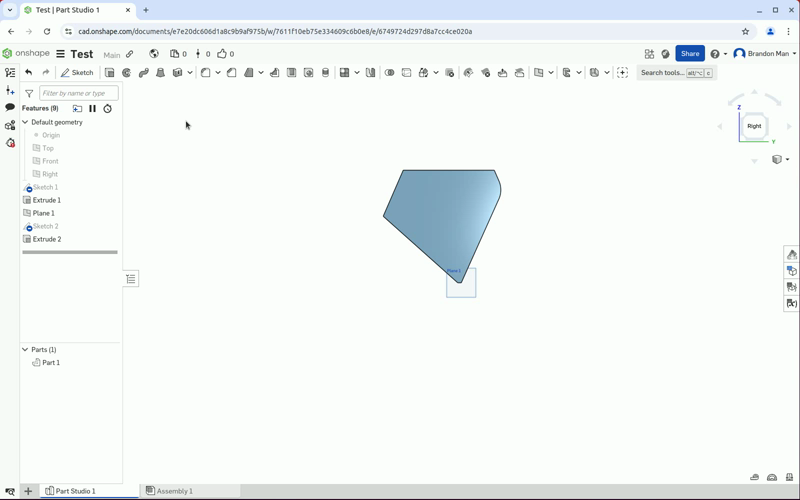
key(shift+h)
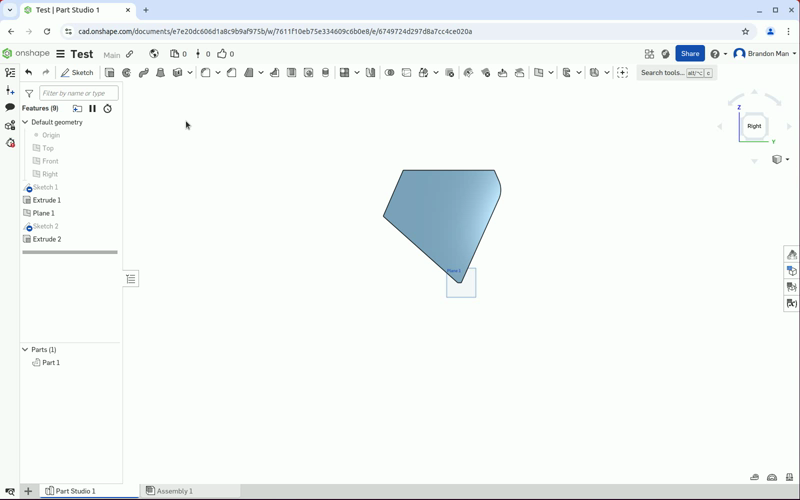
key(shift+h)
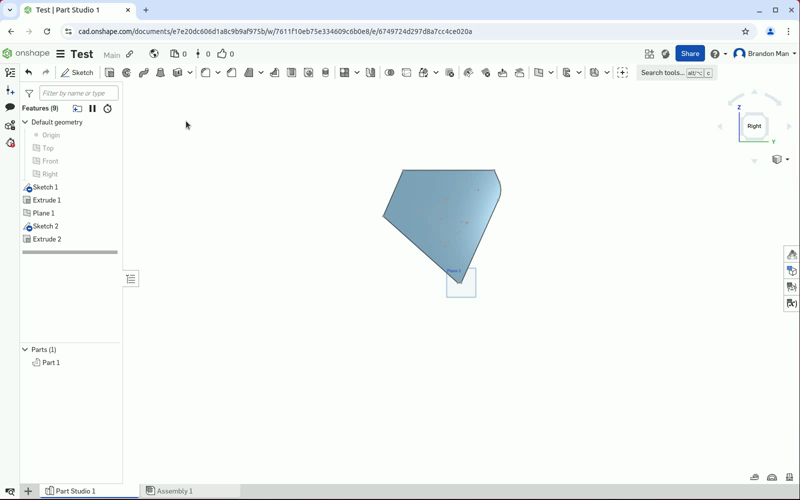
key(shift+7)
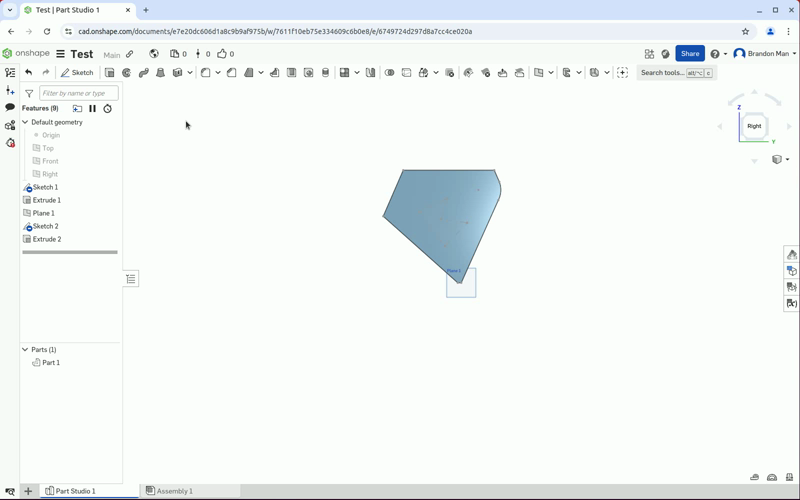
key(right, 2)
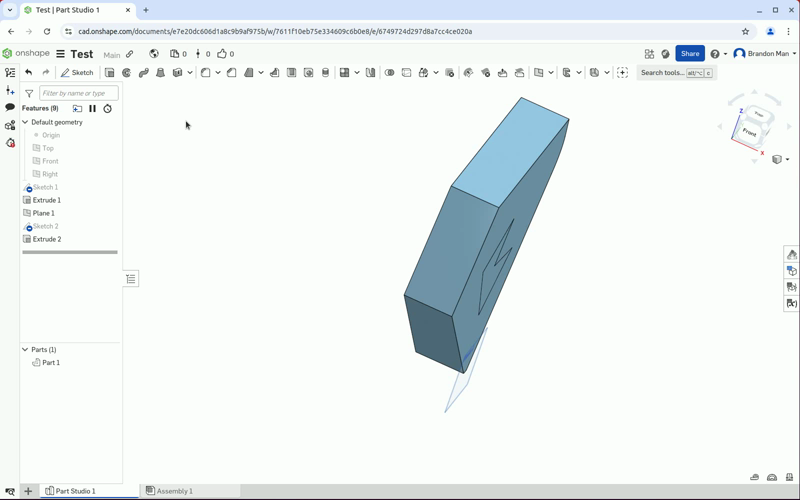
key(down, 2)
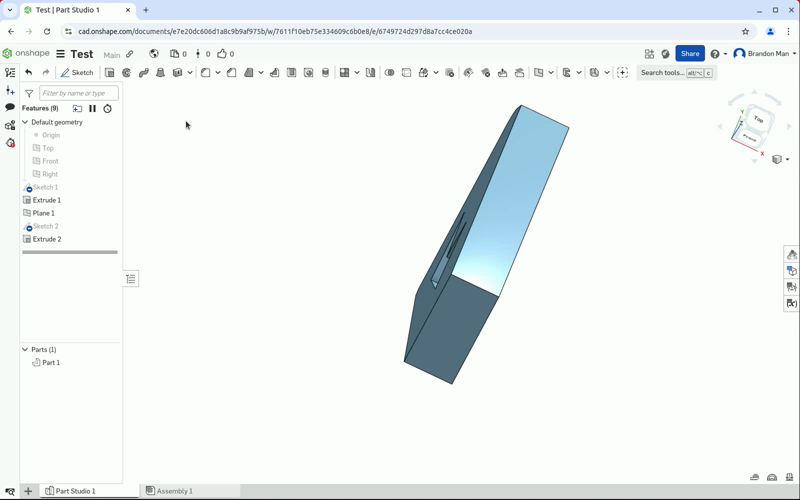
key(up, 2)
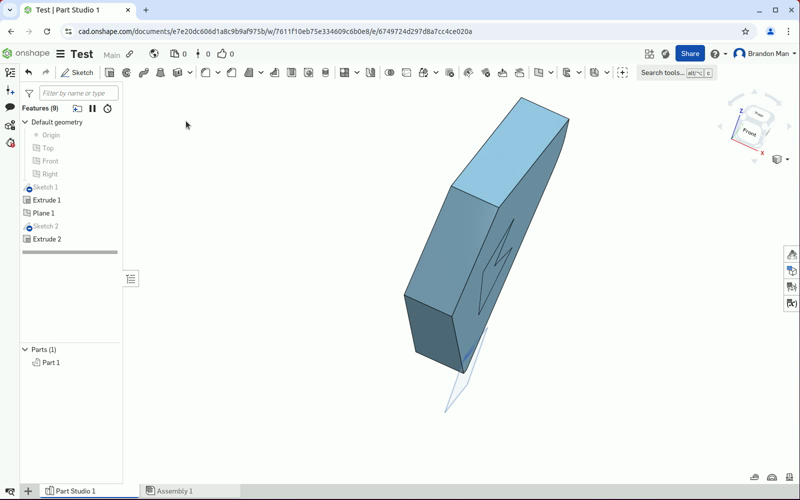
key(left, 2)
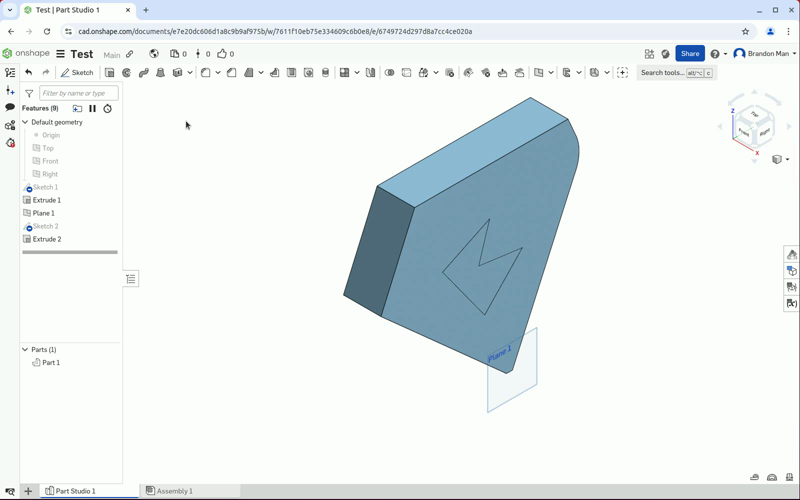
mouse_move(73, 189)
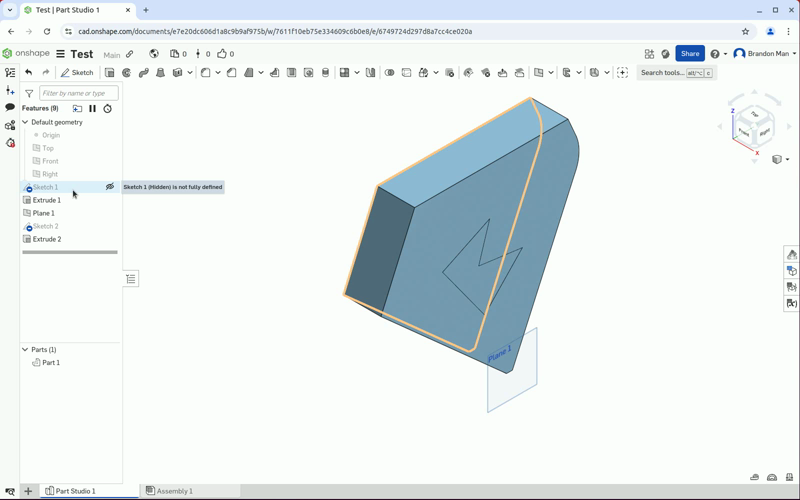
click(73, 189)